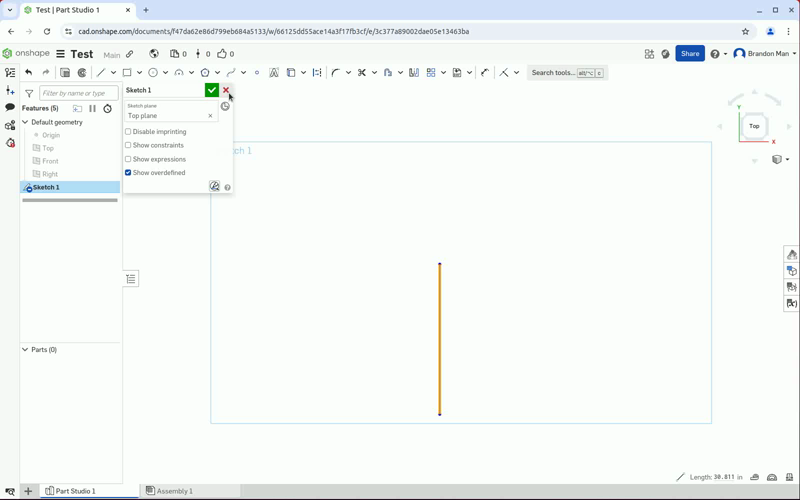
key(shift+h)
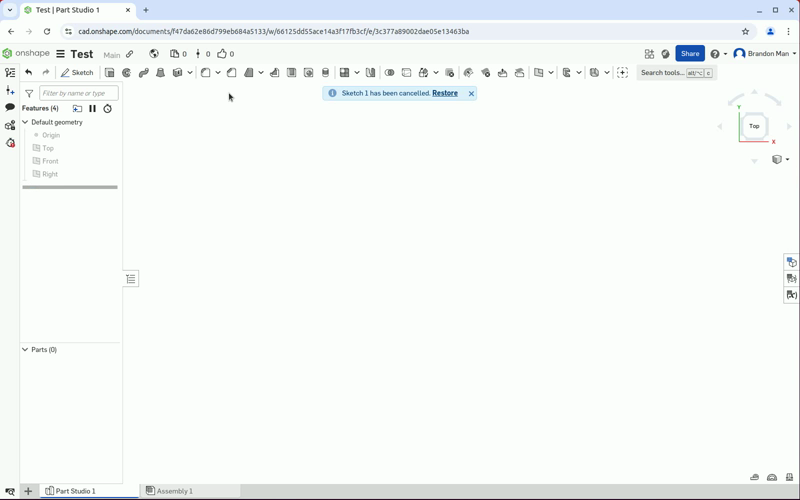
mouse_move(73, 352)
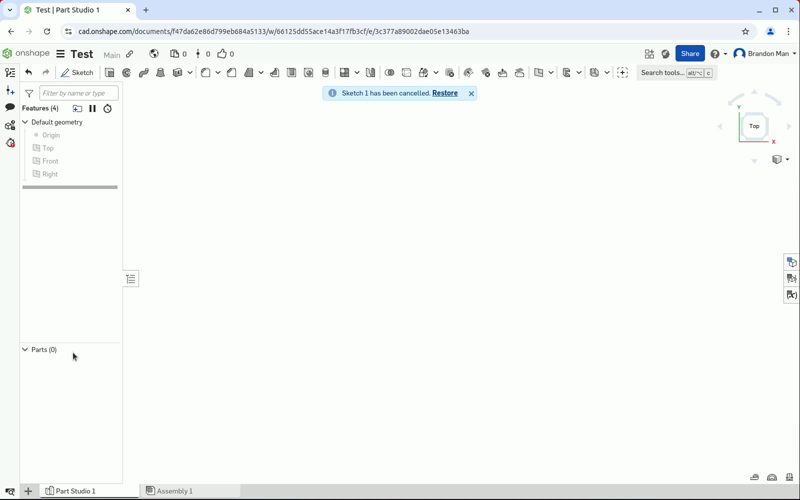
key(y)
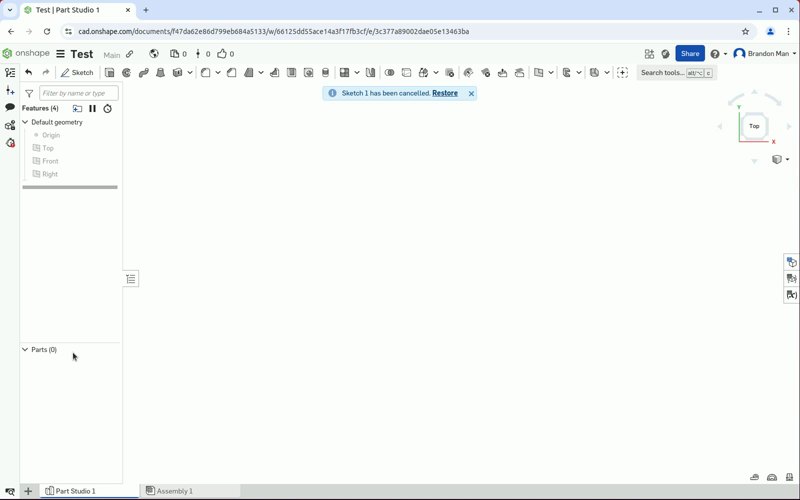
key(shift+p)
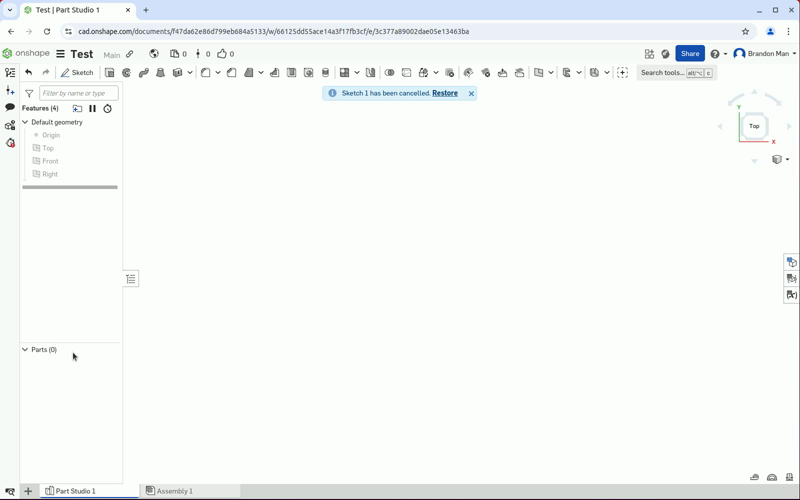
key(space)
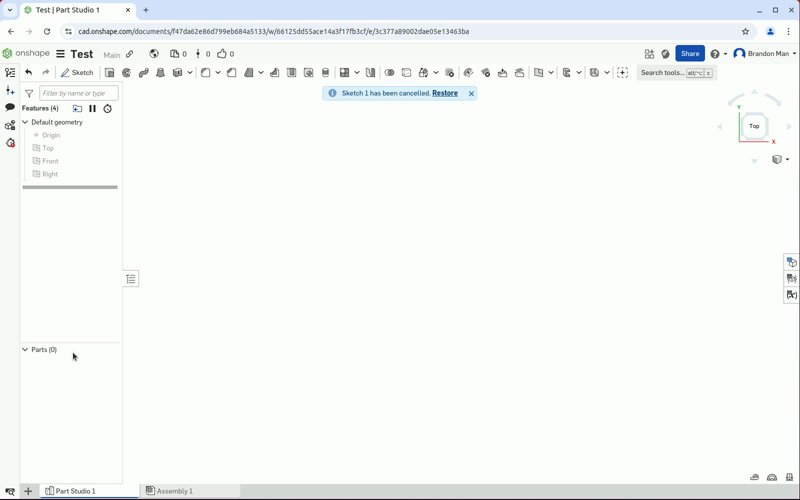
key_down(shift)
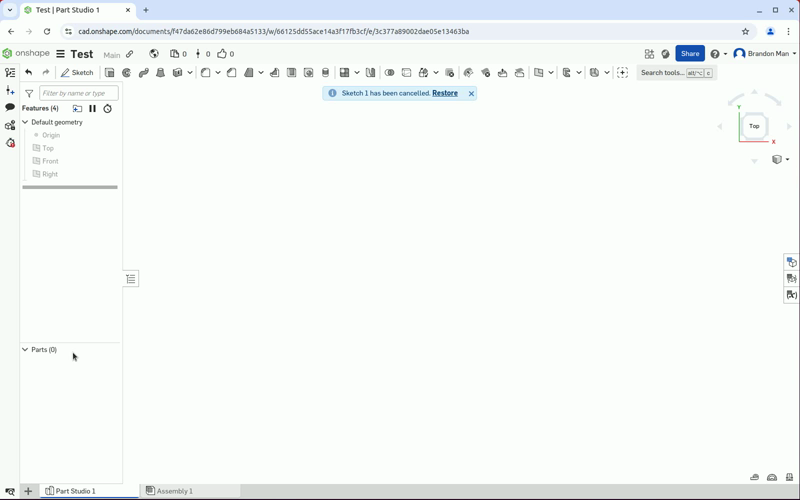
key(up)
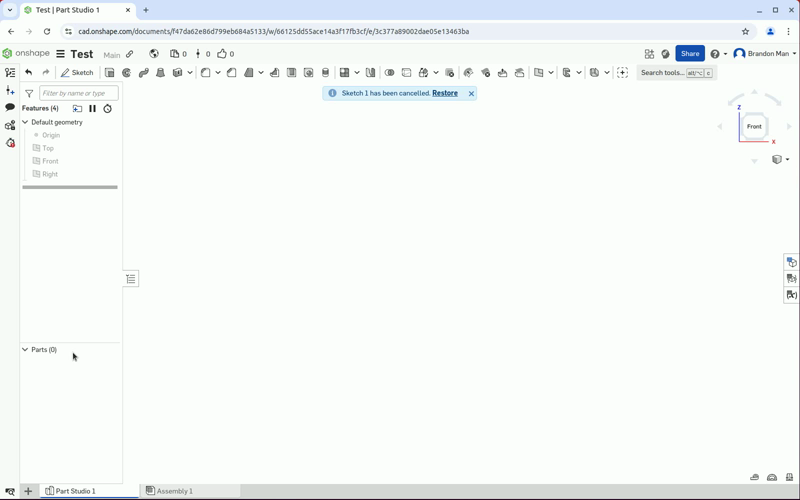
key_up(shift)
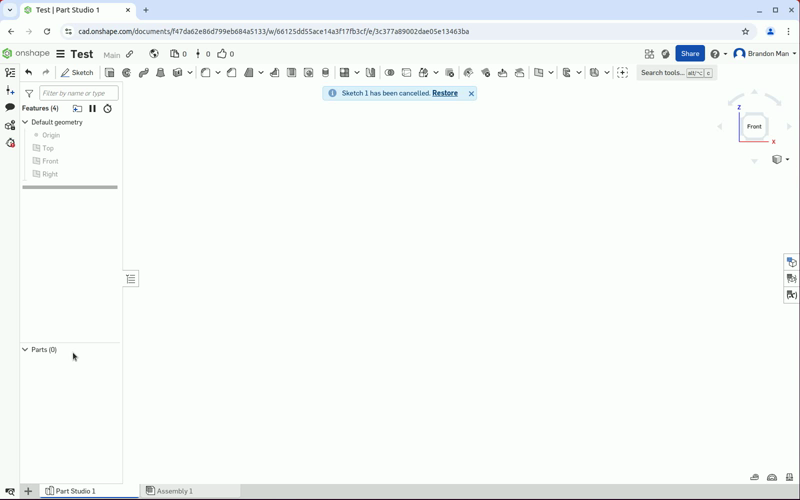
key(space)
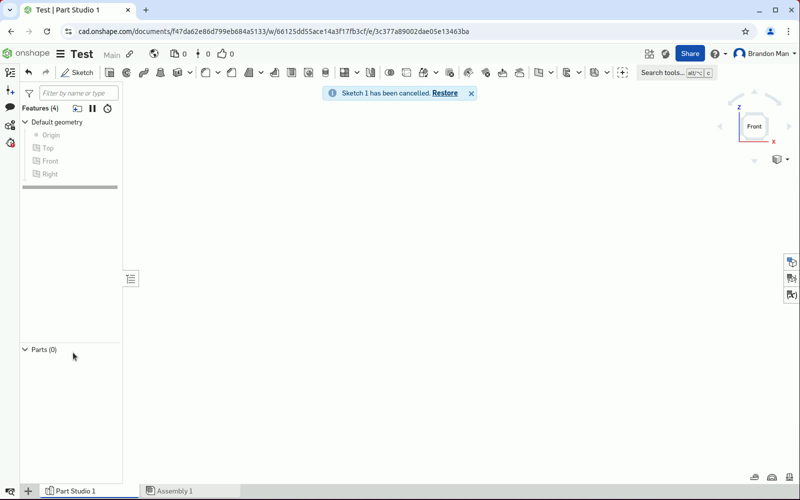
key_down(shift)
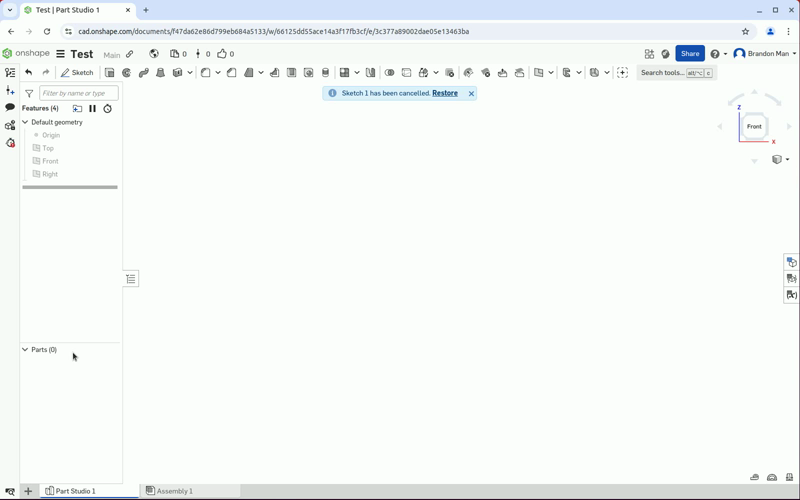
key(left)
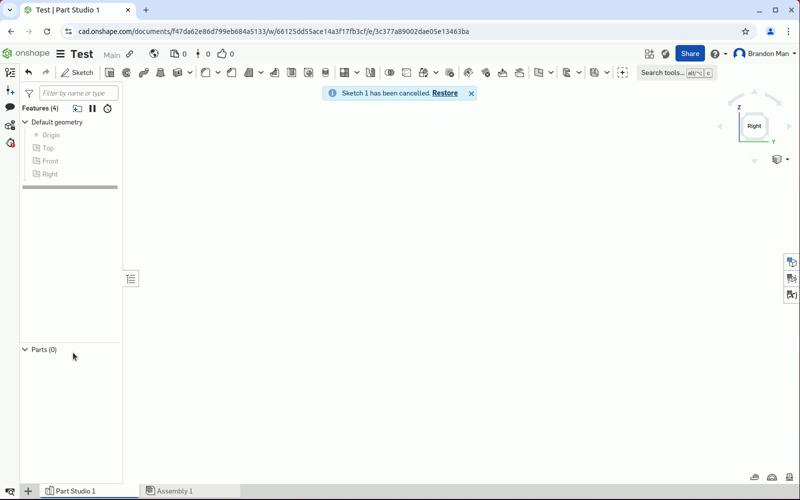
key_up(shift)
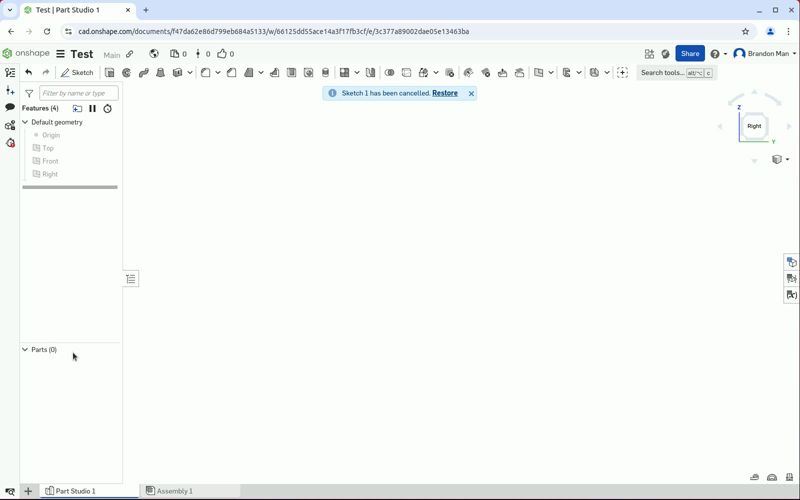
mouse_move(73, 352)
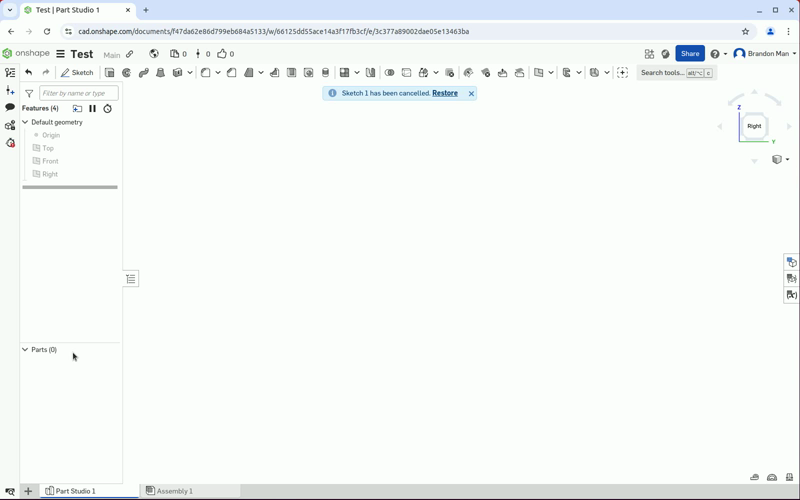
key(shift+y)
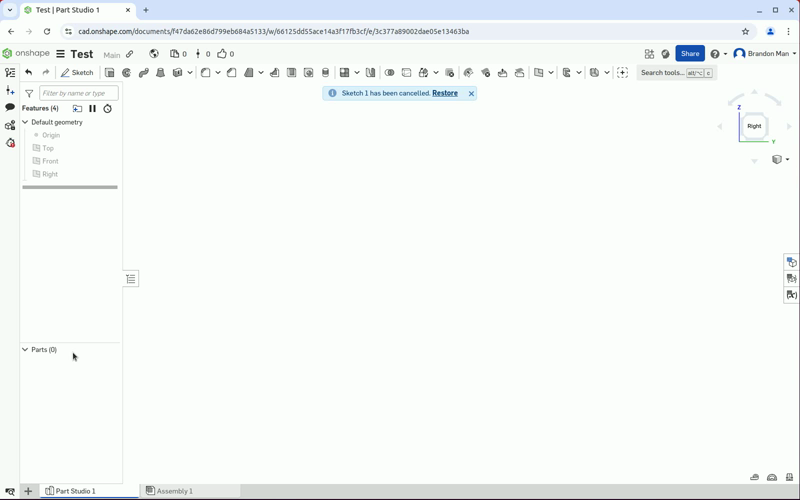
key(shift+s)
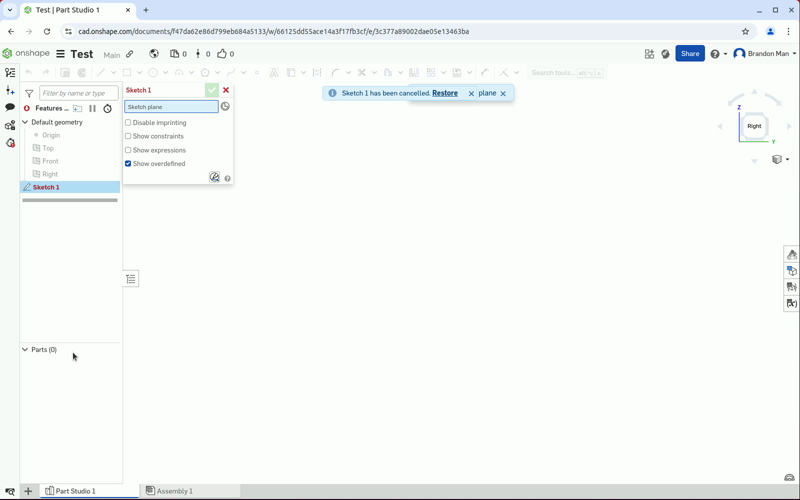
mouse_move(73, 176)
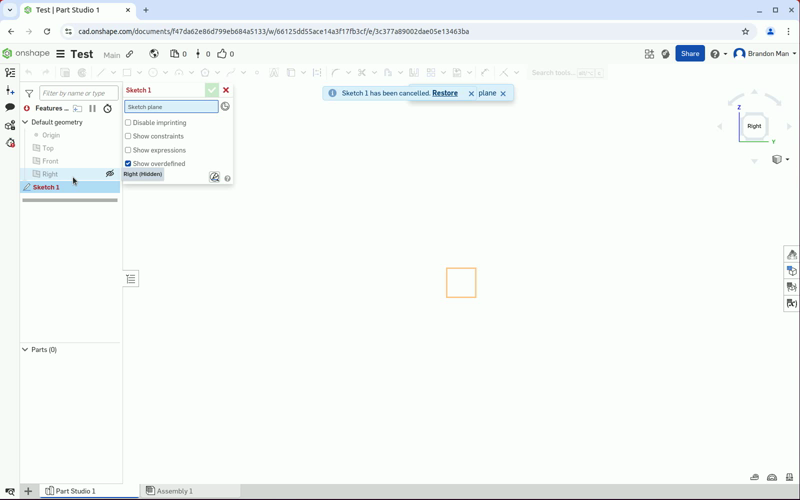
click(73, 176)
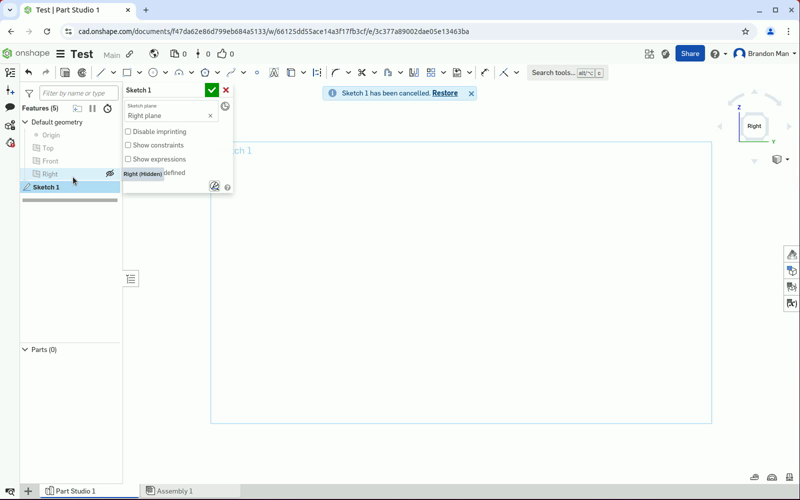
mouse_move(73, 352)
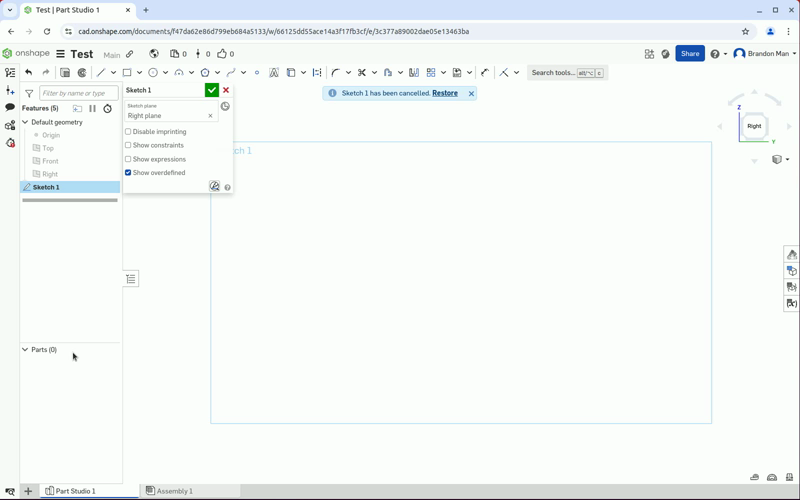
key(y)
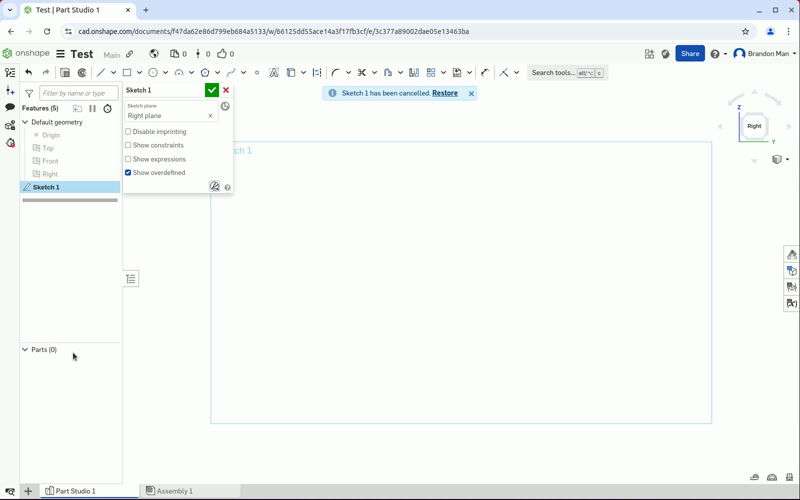
key(l)
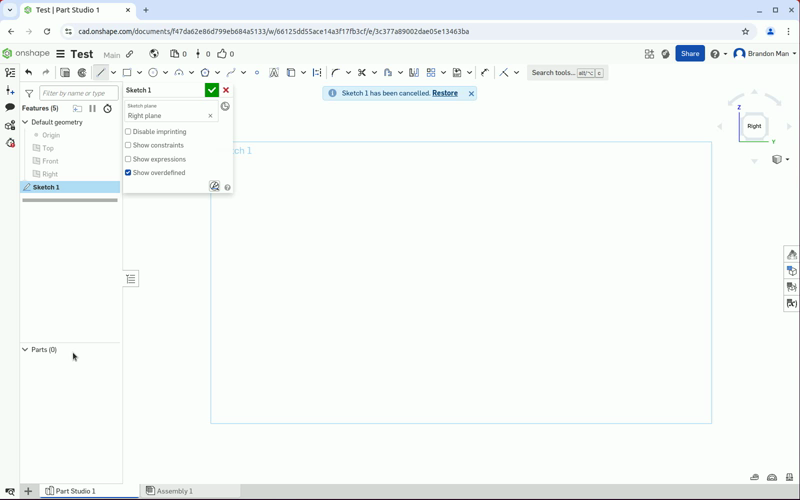
key_down(shift)
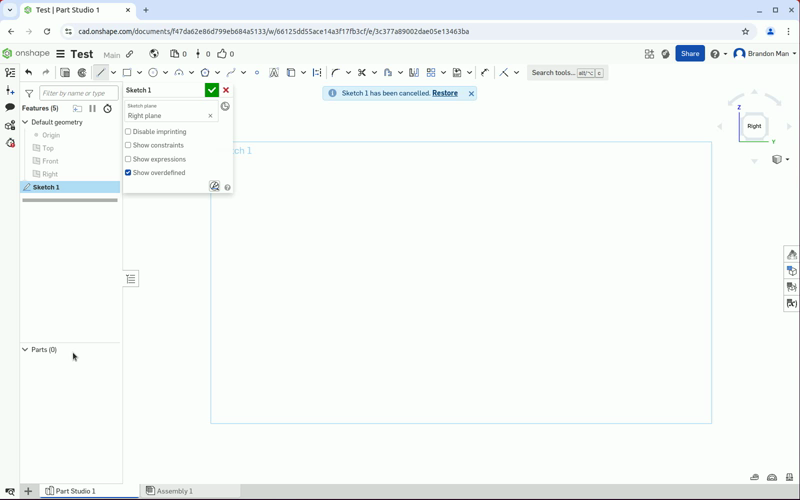
mouse_move(434, 321)
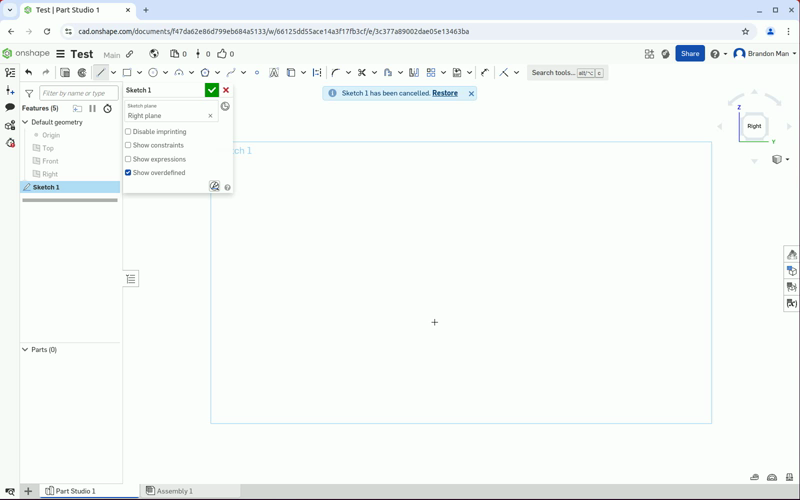
click(434, 321)
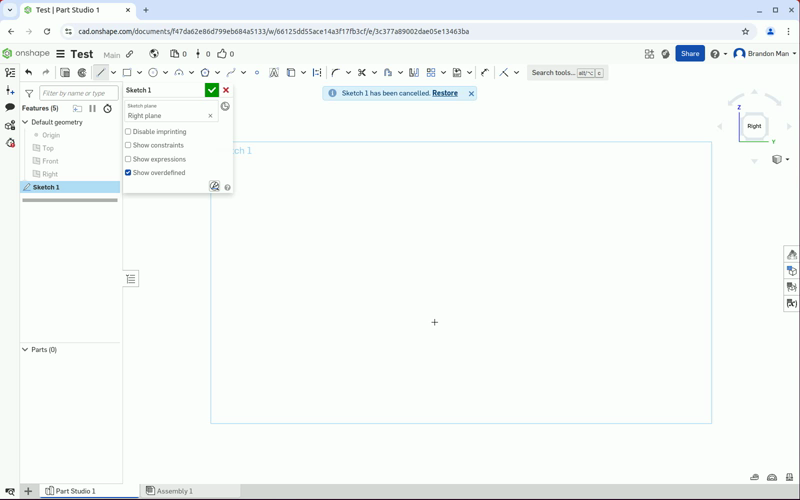
key_up(shift)
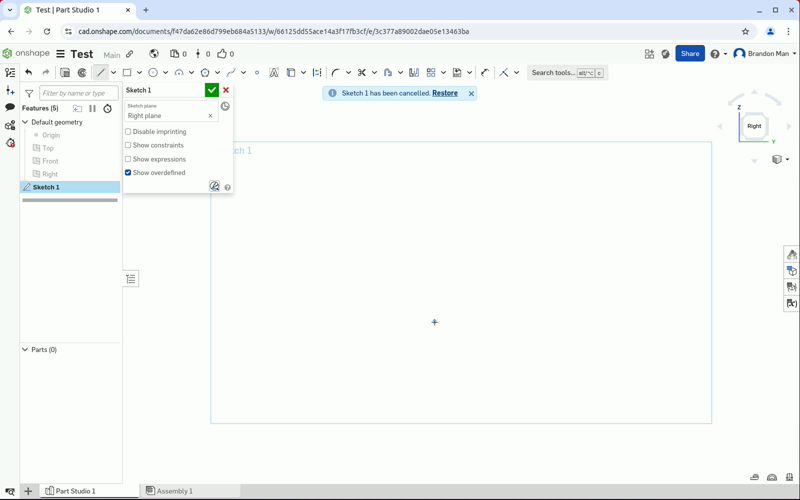
key_down(shift)
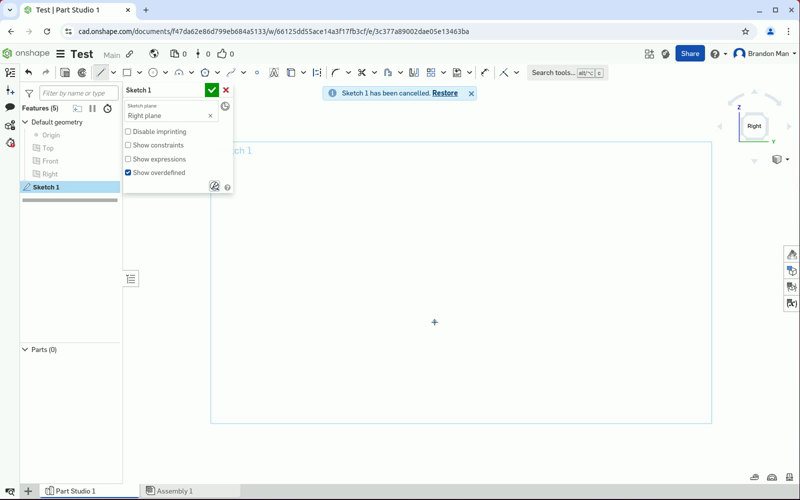
mouse_move(495, 321)
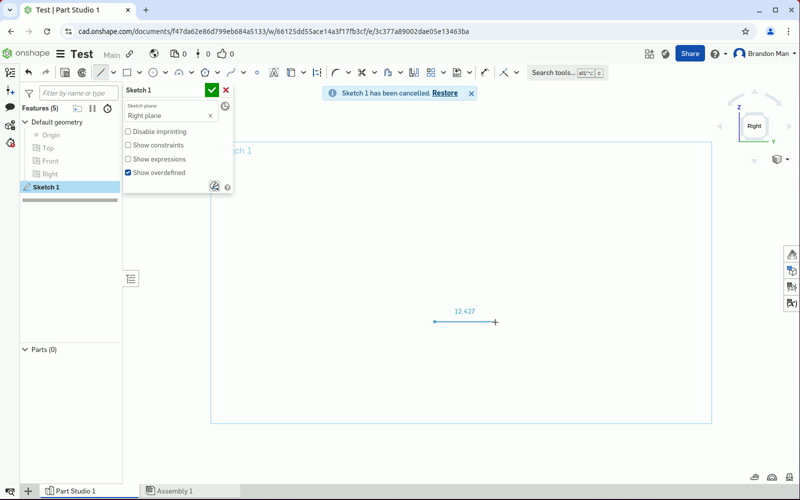
click(495, 321)
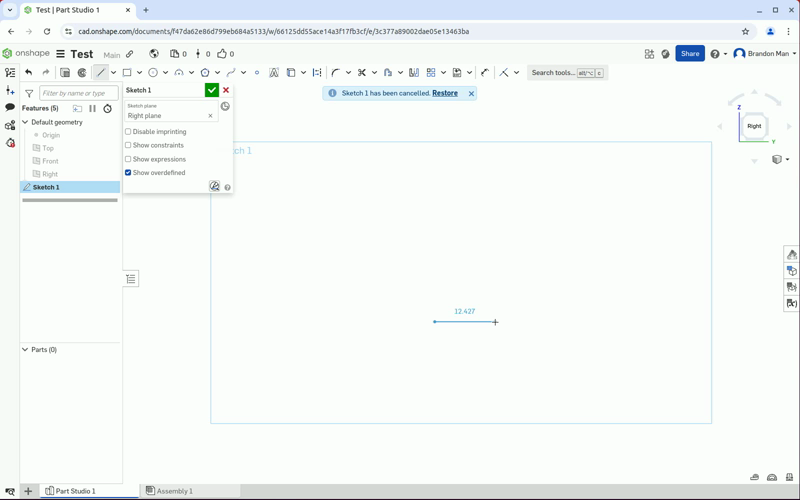
key_up(shift)
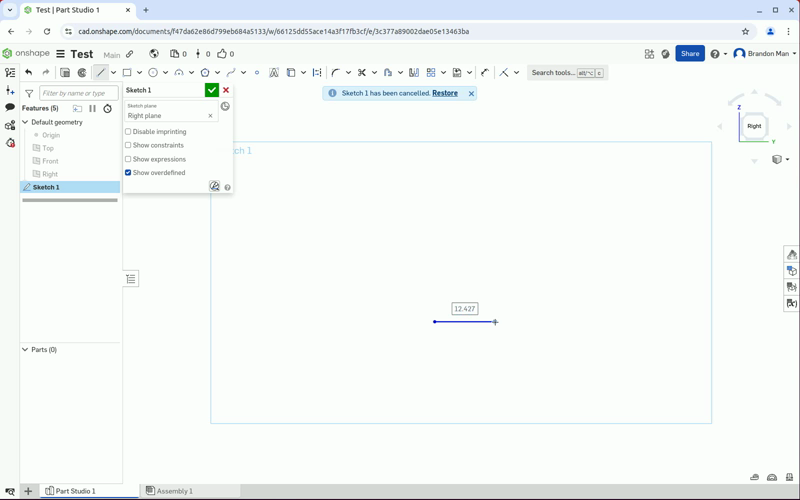
key_down(shift)
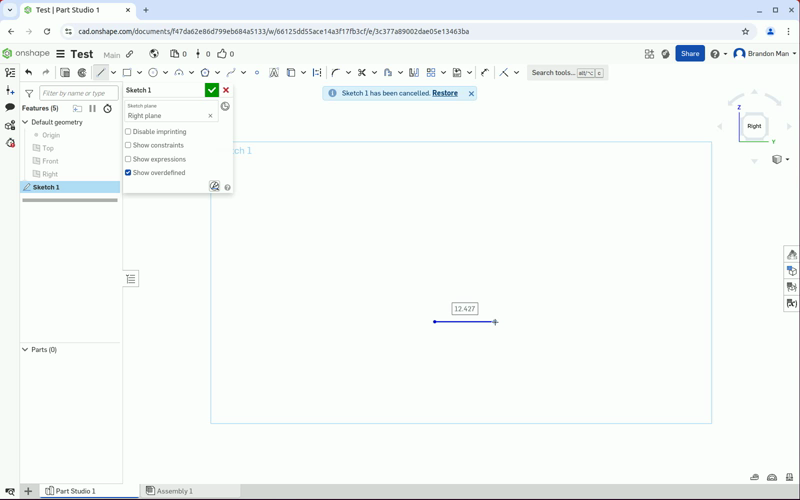
mouse_move(495, 246)
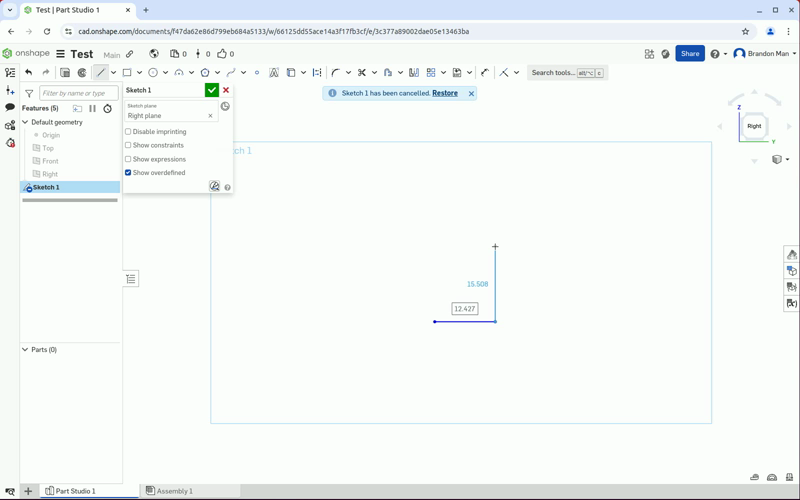
click(495, 246)
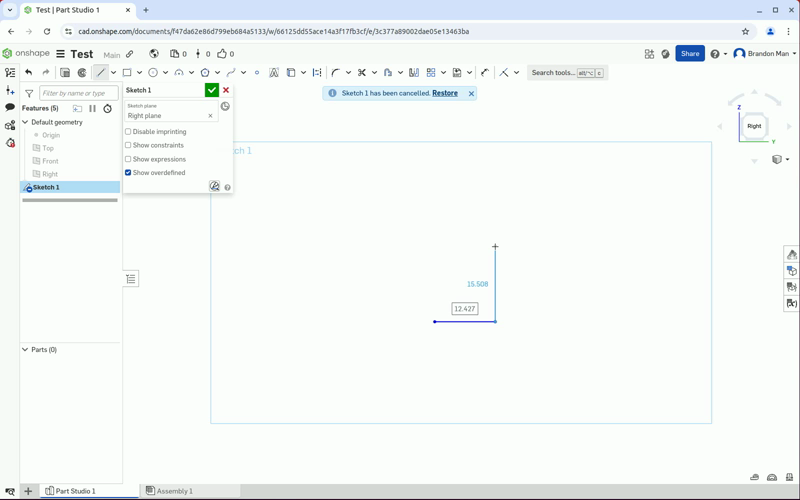
key_up(shift)
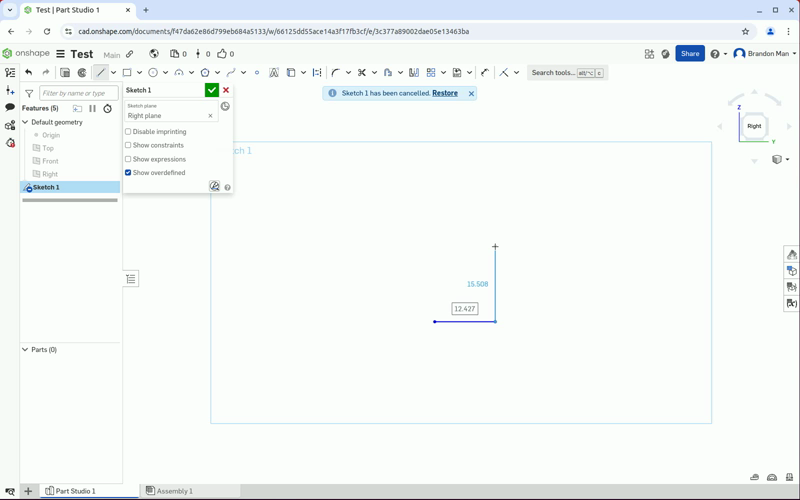
key_down(shift)
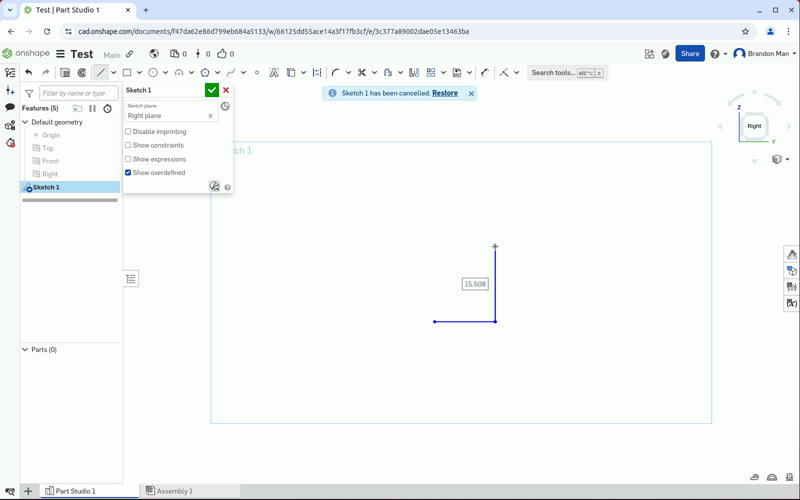
mouse_move(434, 246)
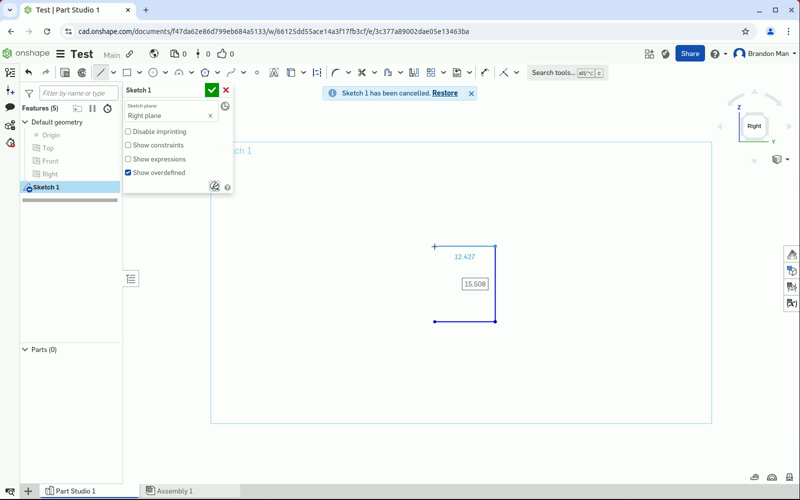
click(434, 246)
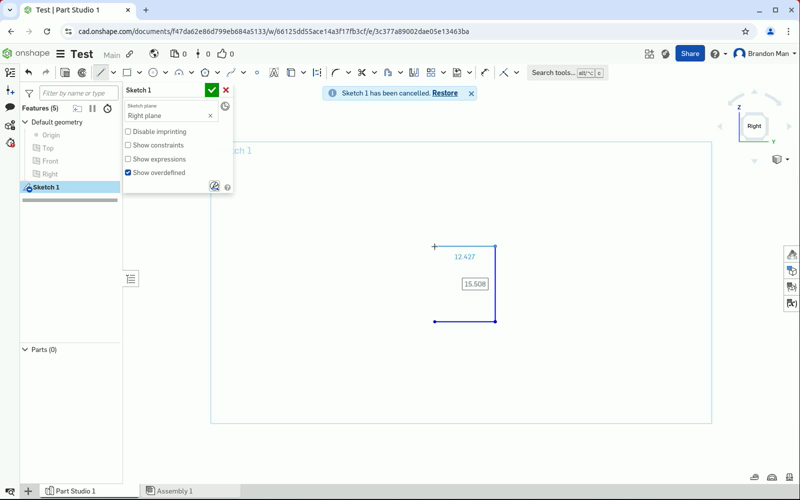
key_up(shift)
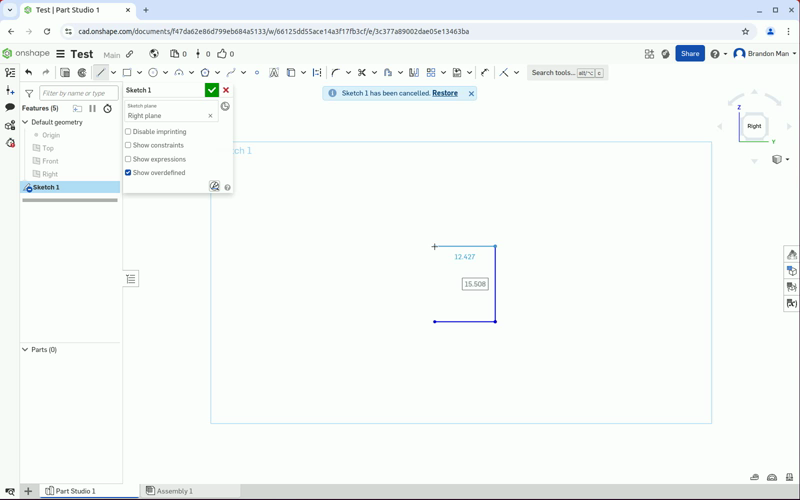
key_down(shift)
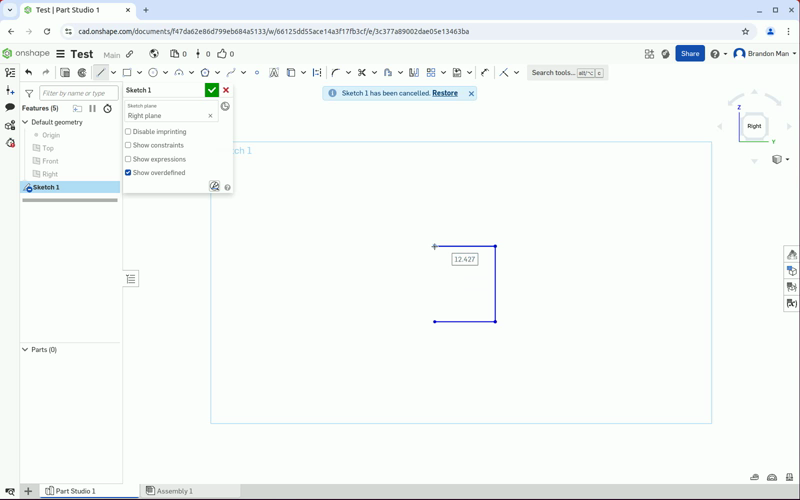
mouse_move(434, 321)
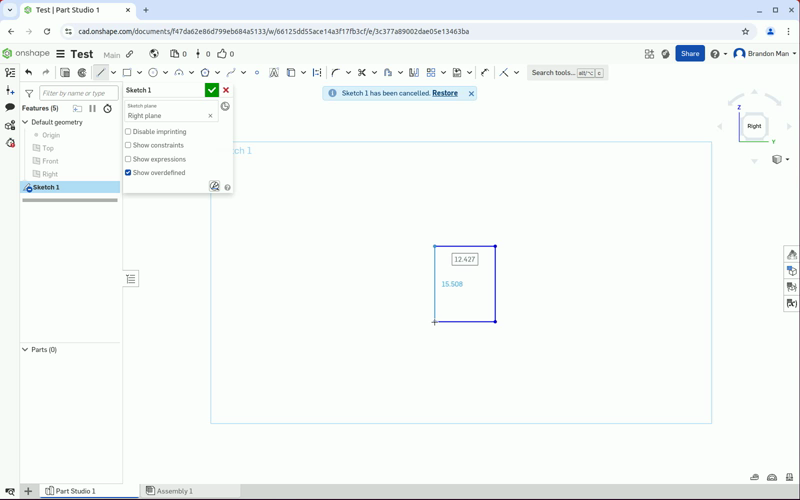
key_up(shift)
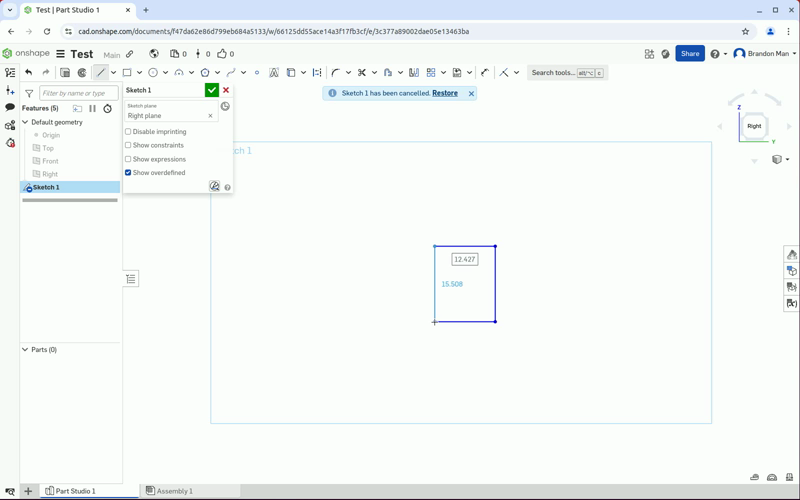
click(434, 321)
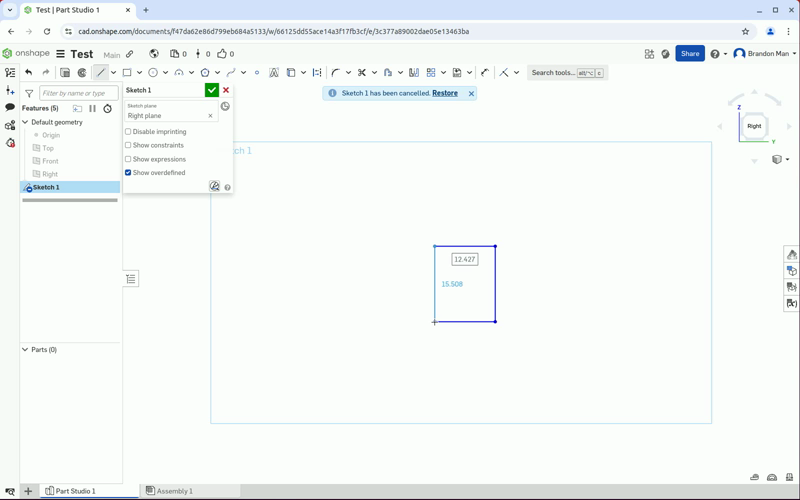
key(esc)
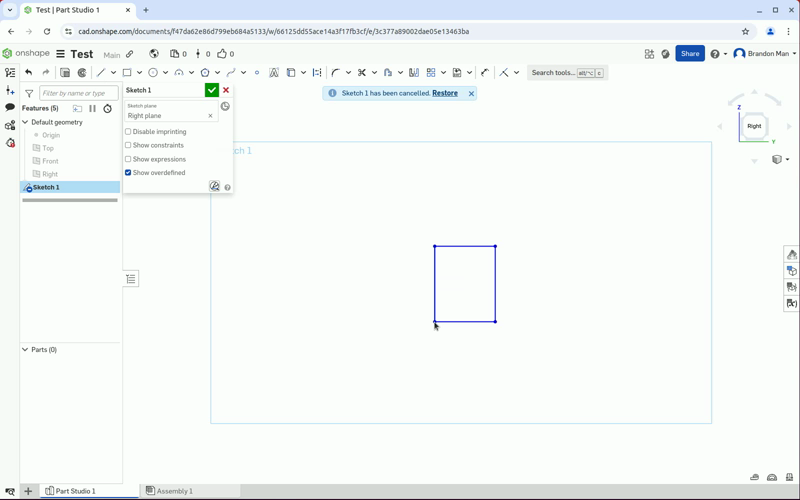
mouse_move(487, 273)
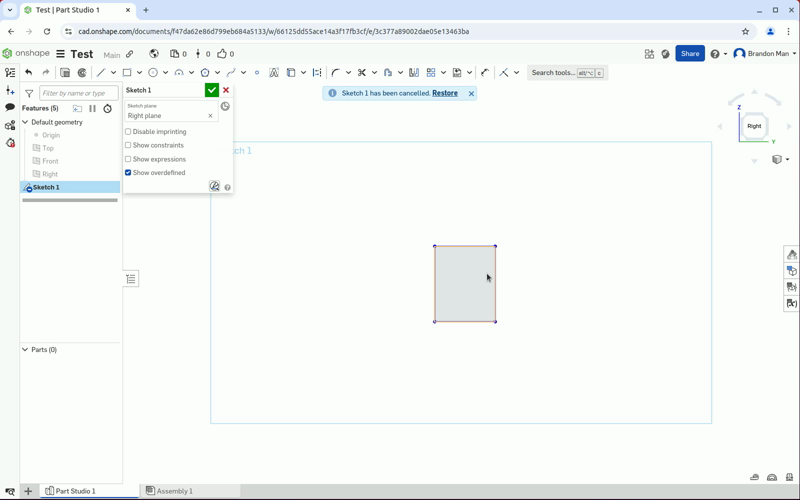
click(487, 273)
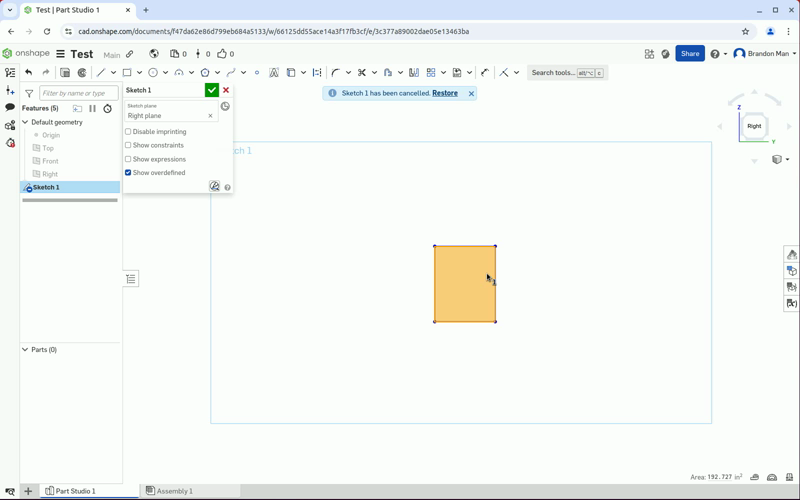
mouse_move(73, 352)
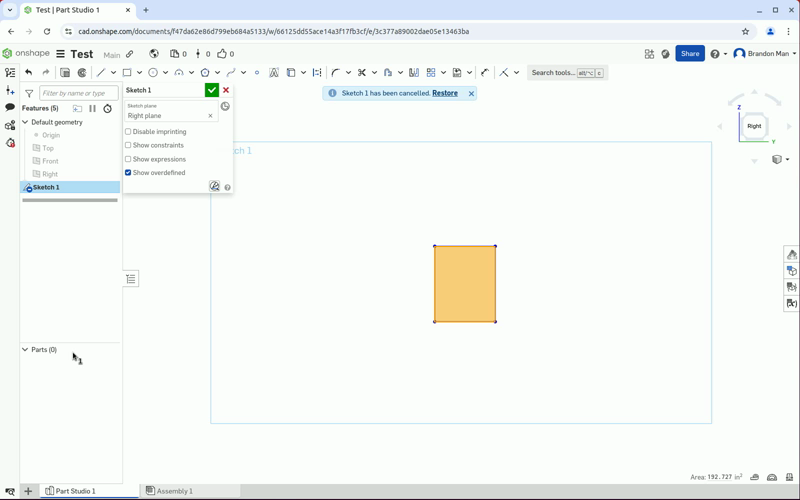
key(shift+y)
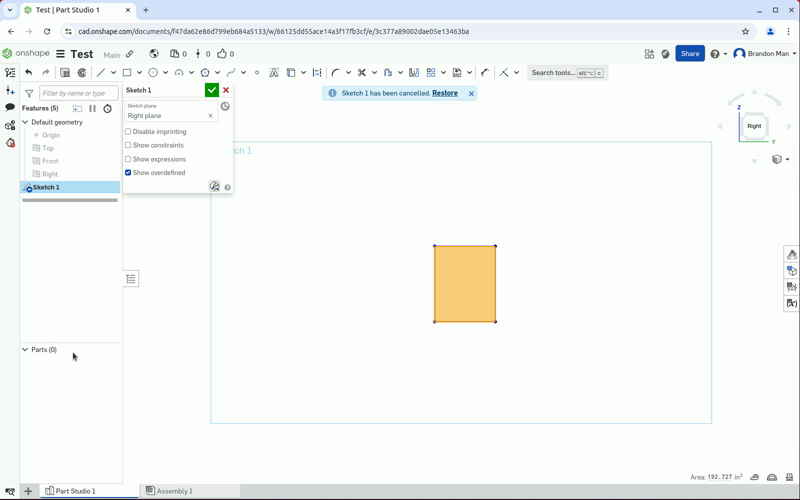
key(shift+e)
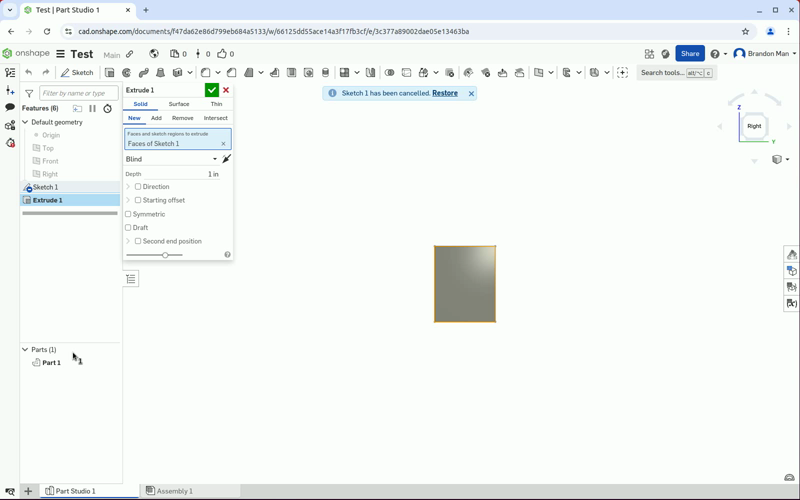
mouse_move(143, 106)
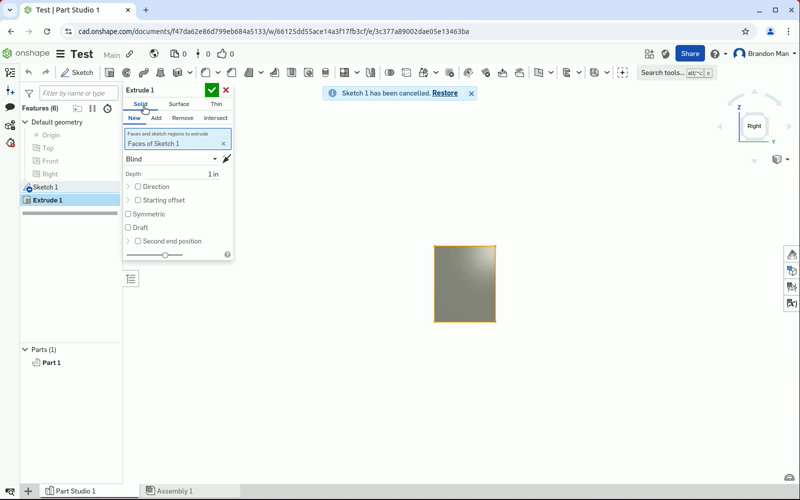
click(143, 106)
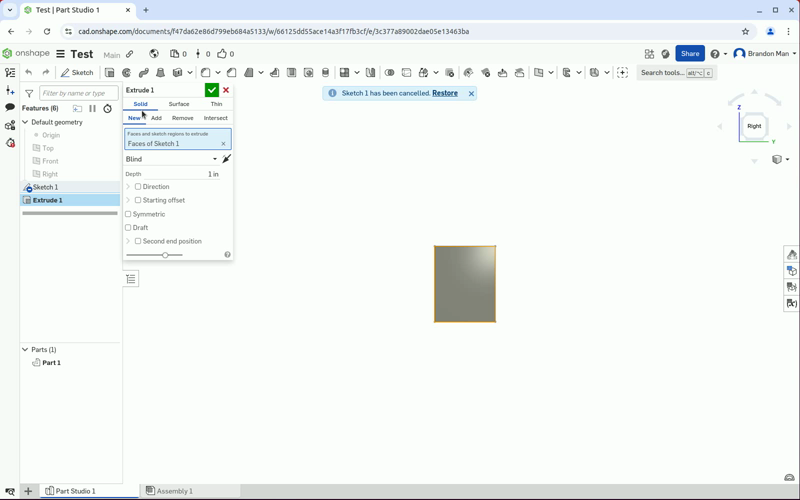
mouse_move(137, 120)
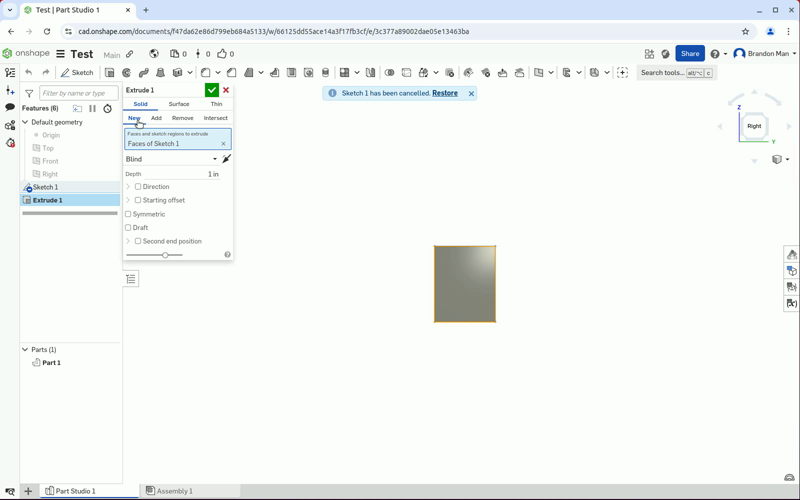
click(137, 120)
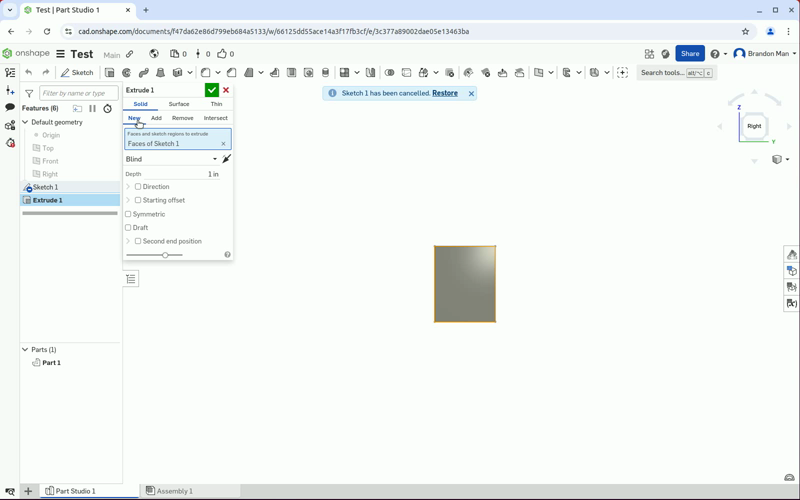
key(tab, 4)
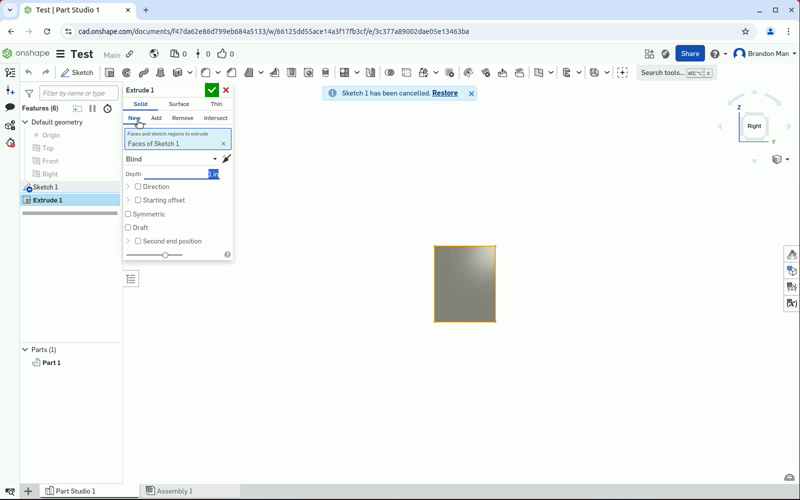
text(23.108)
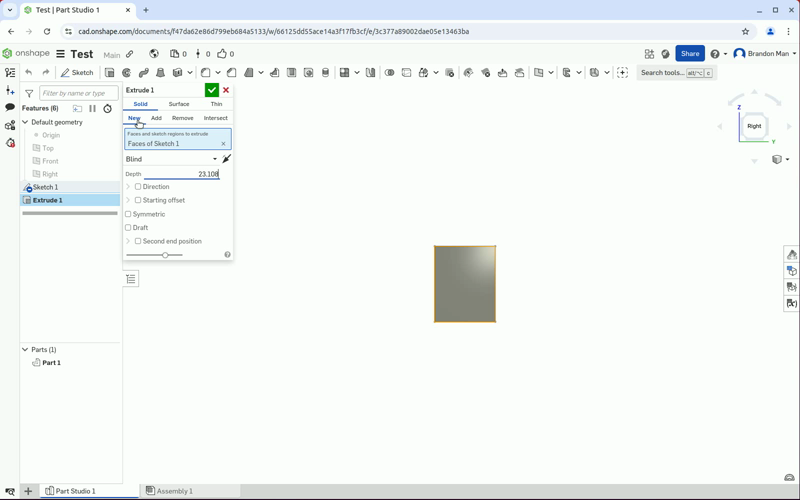
key(enter)
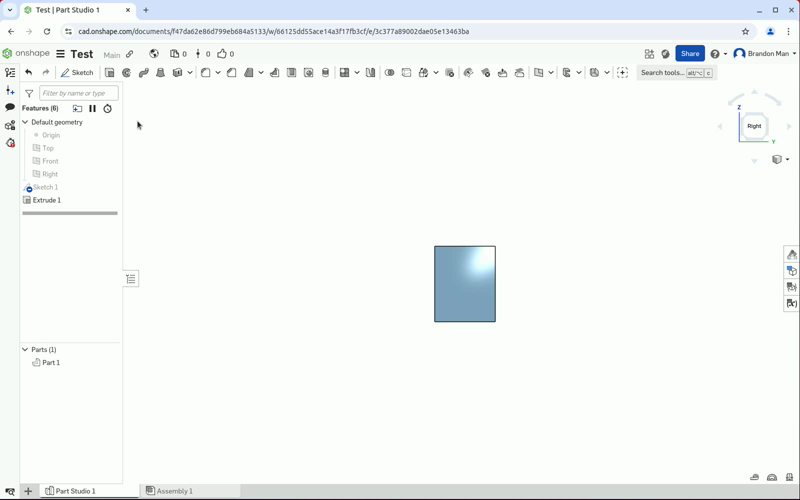
key(shift+h)
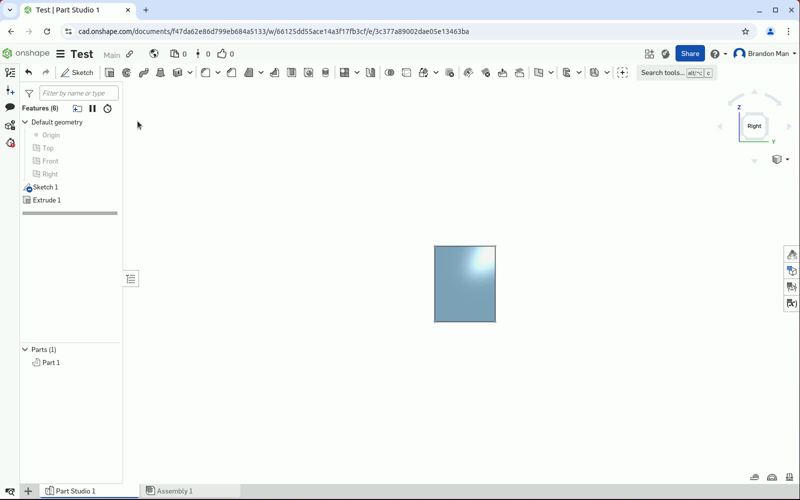
key(shift+h)
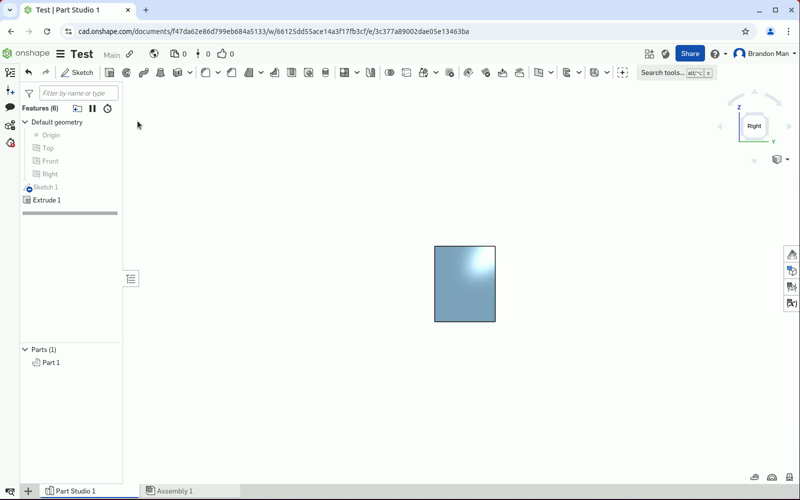
mouse_move(73, 189)
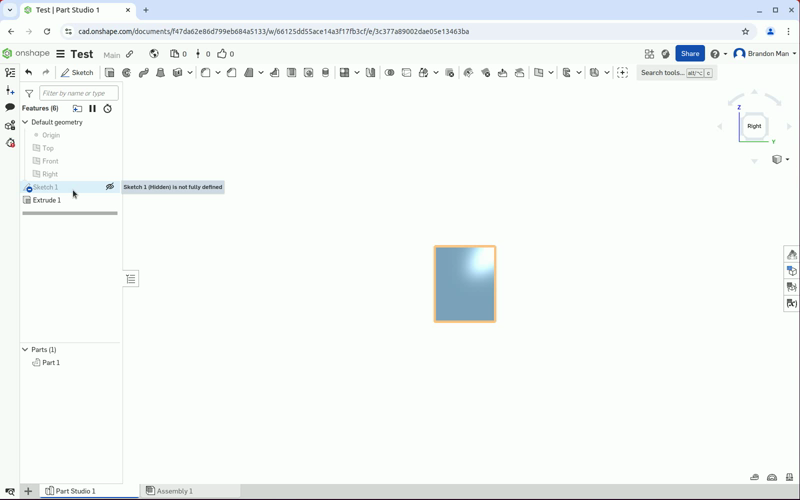
click(73, 189)
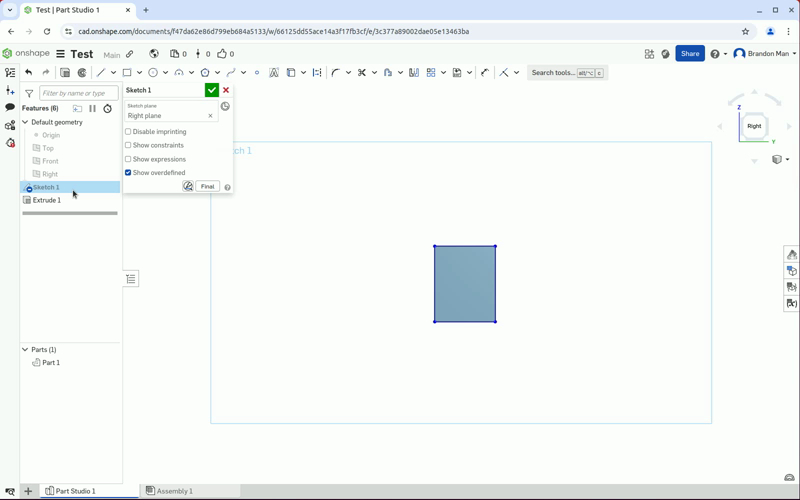
mouse_move(229, 92)
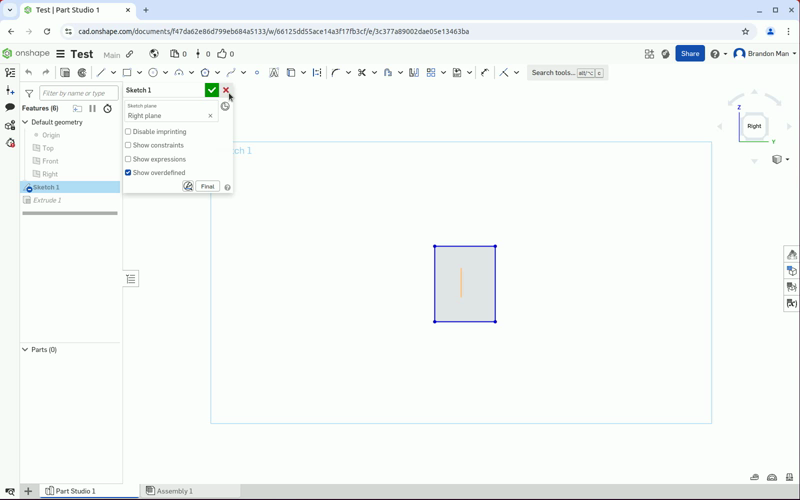
click(229, 92)
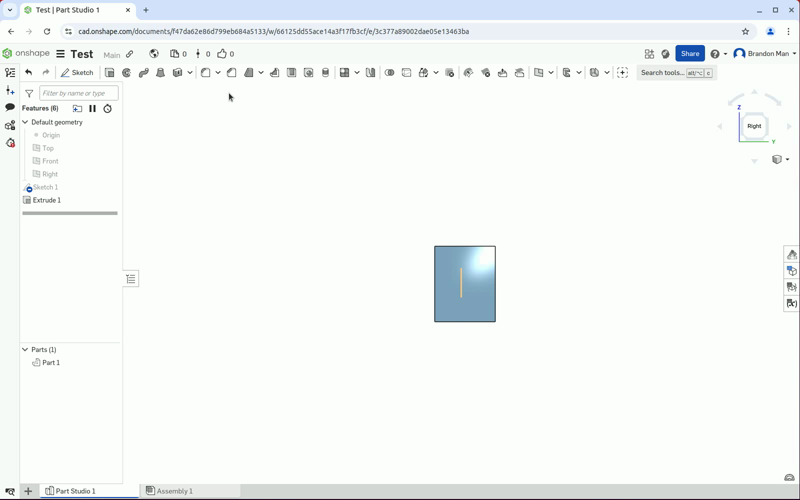
mouse_move(541, 75)
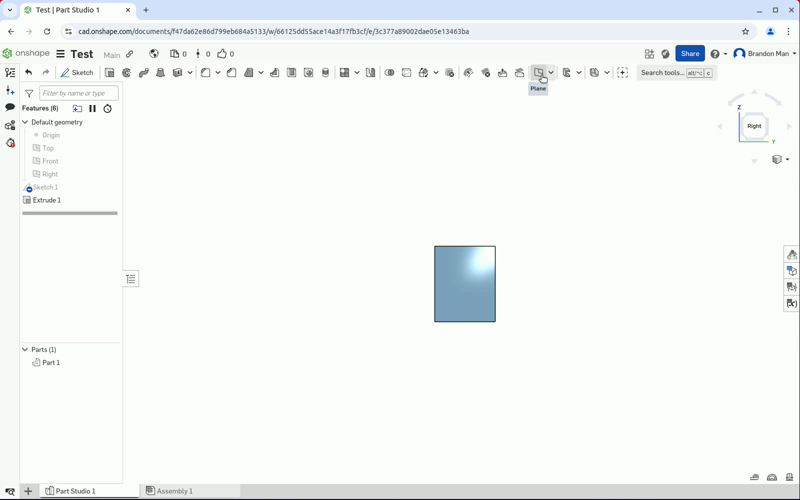
click(541, 75)
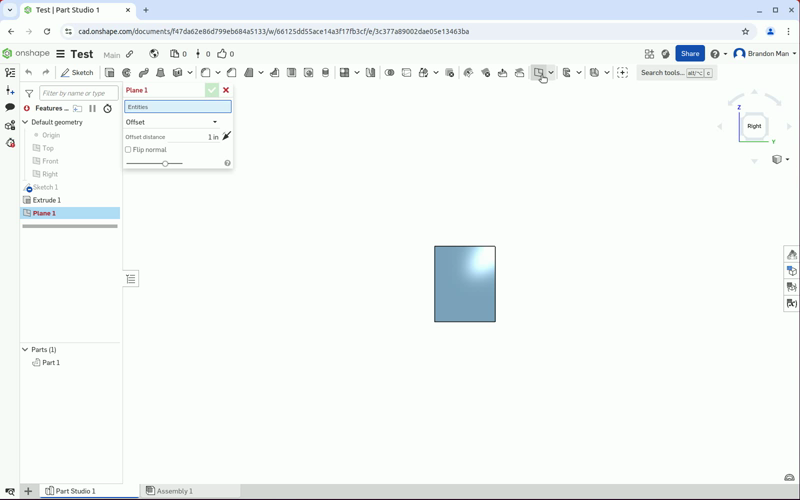
mouse_move(73, 176)
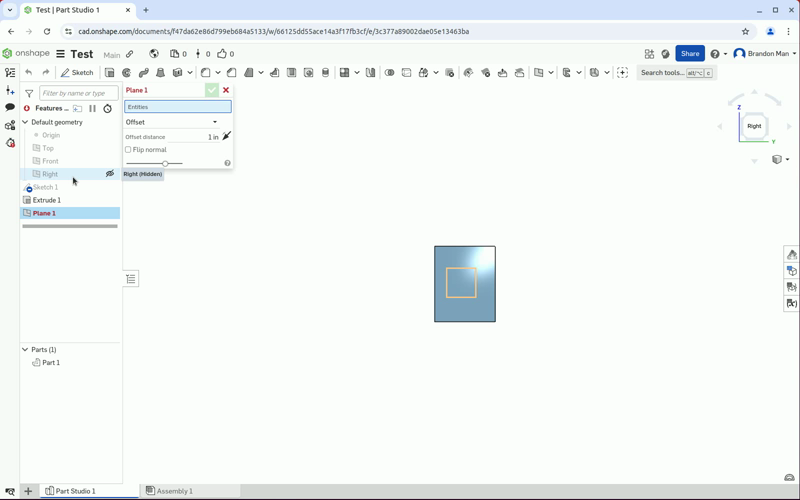
click(73, 176)
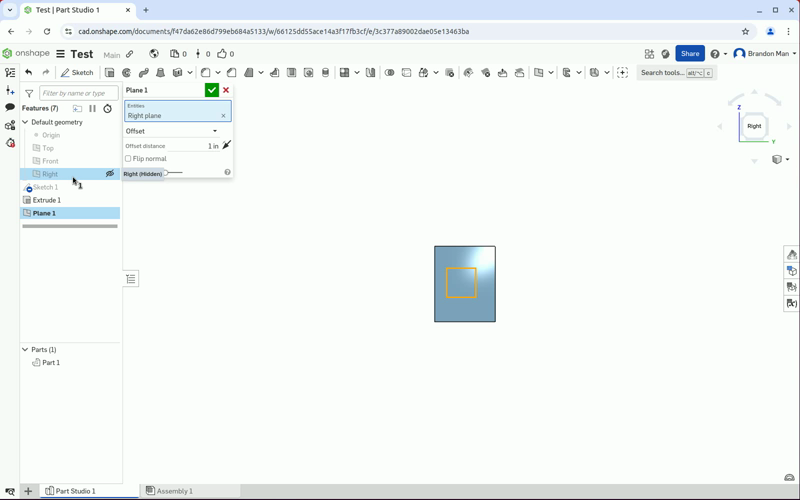
key(tab, 2)
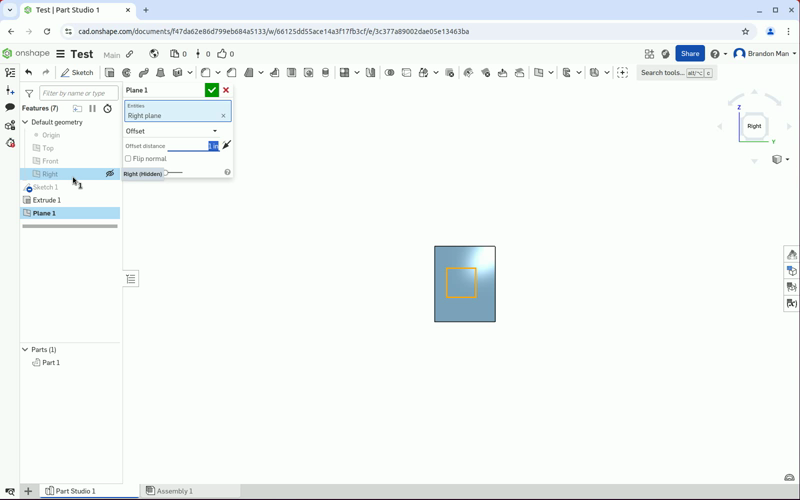
text(23.108)
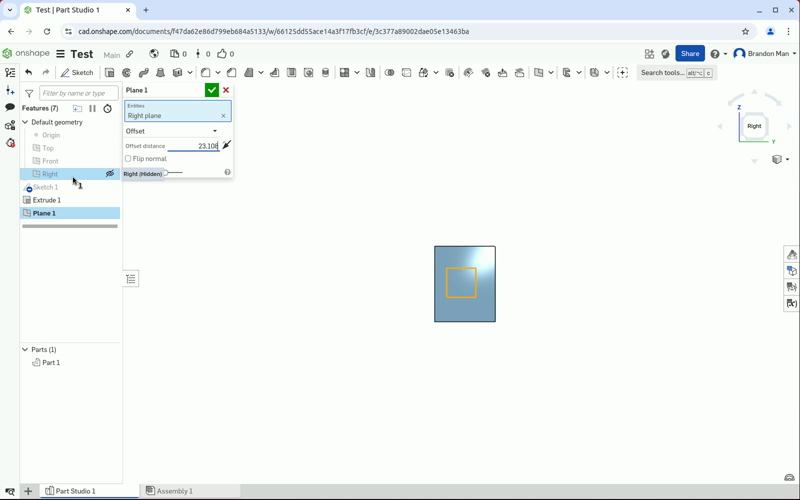
key(enter, 2)
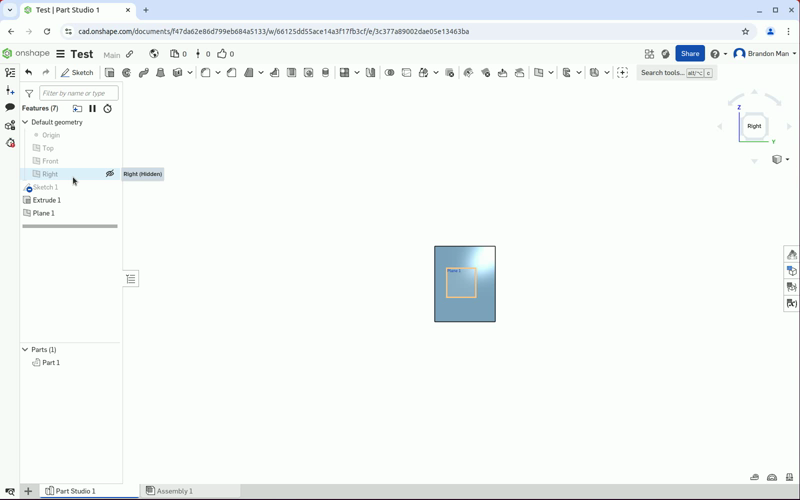
key(shift+s)
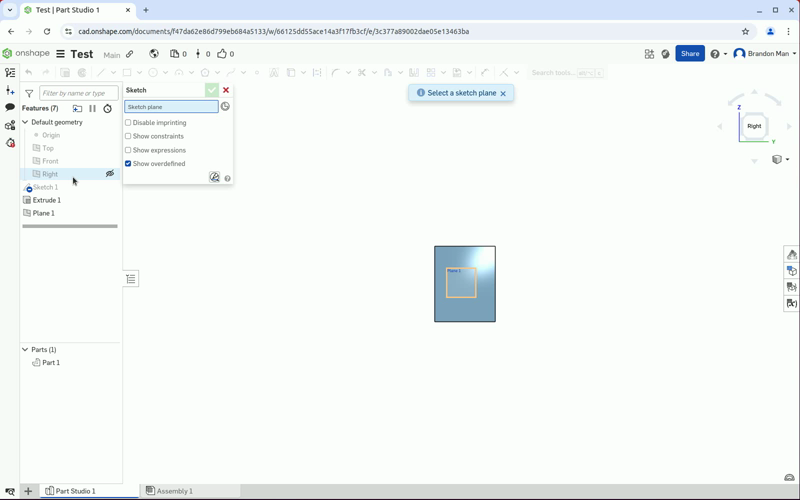
mouse_move(73, 215)
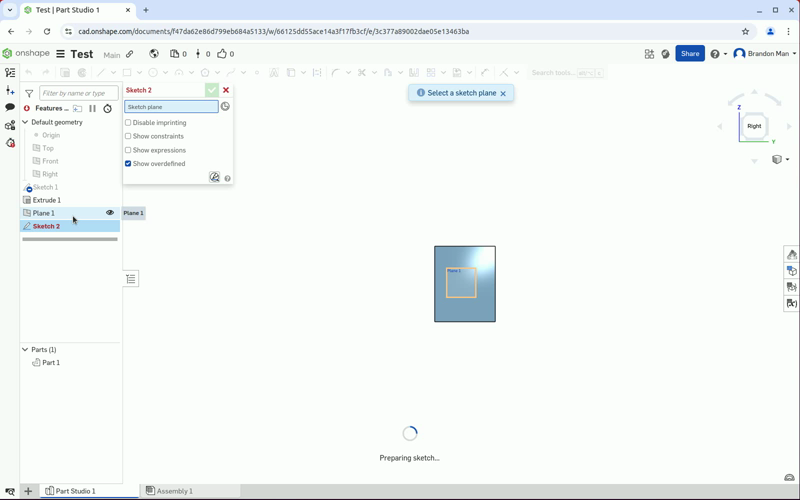
click(73, 215)
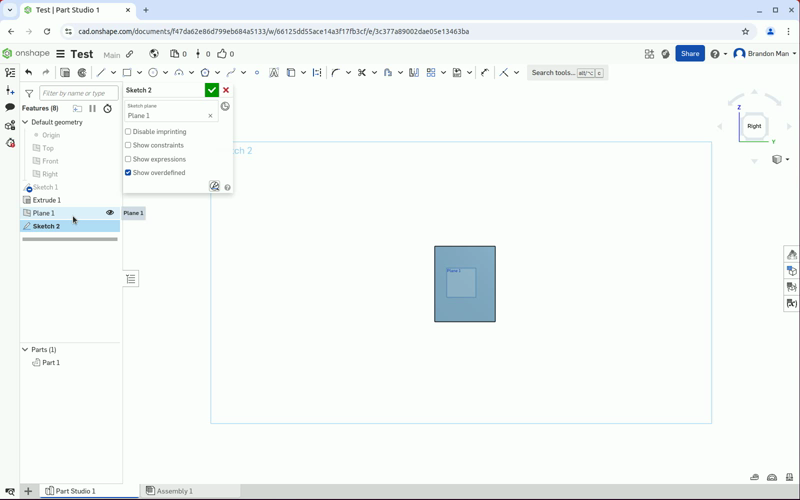
mouse_move(73, 352)
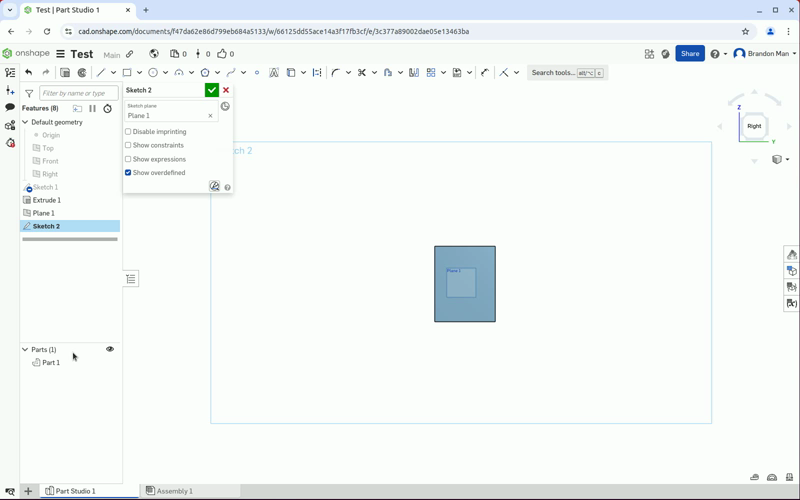
key(y)
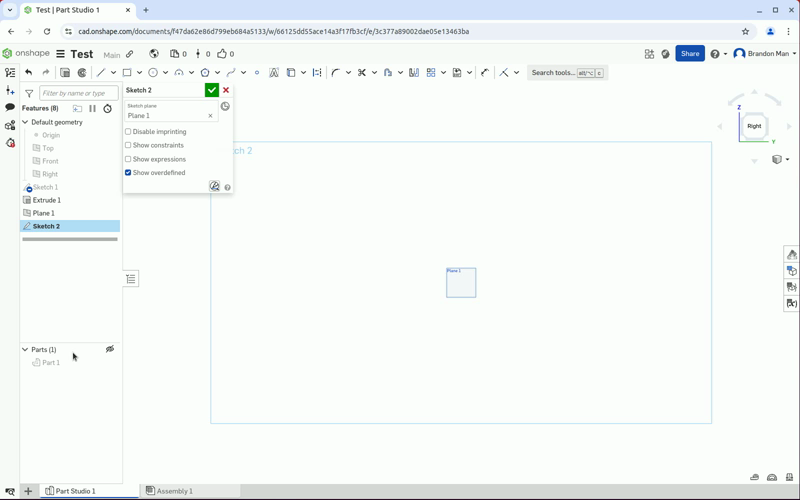
key(l)
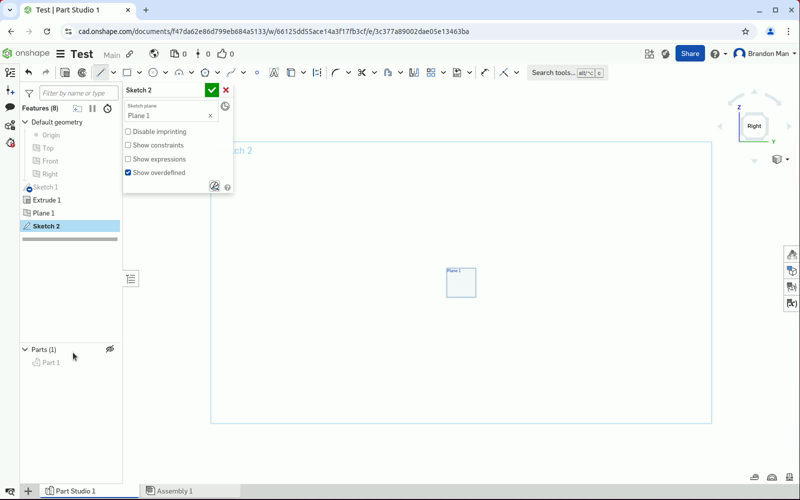
key_down(shift)
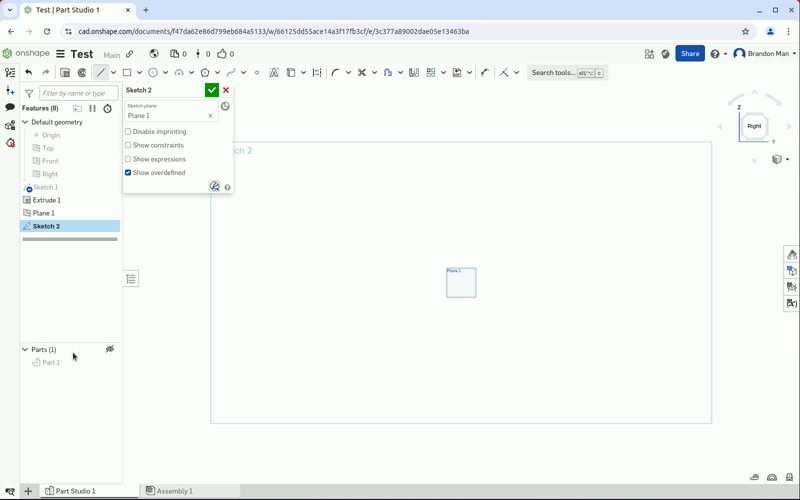
mouse_move(451, 274)
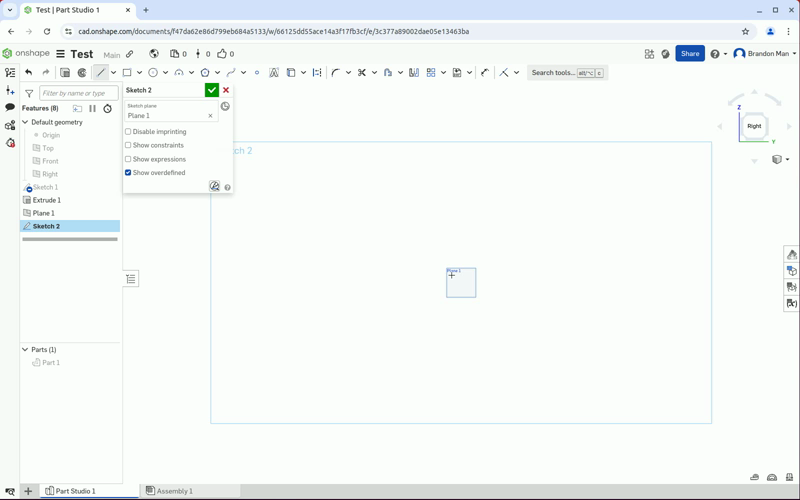
click(451, 274)
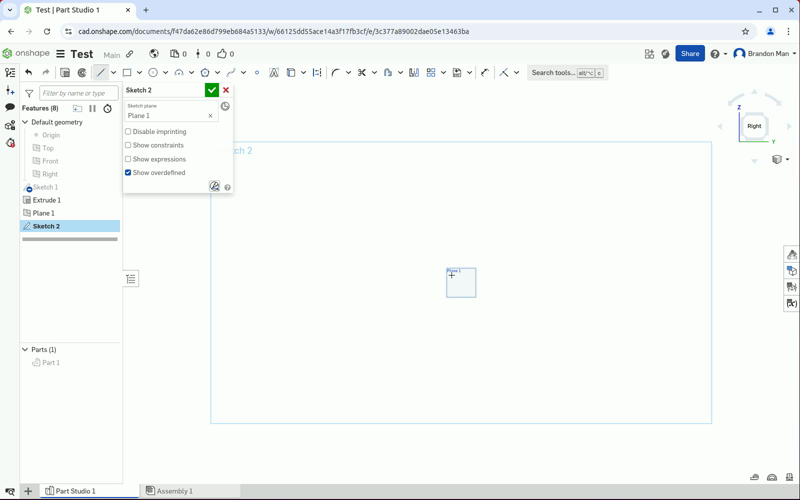
key_up(shift)
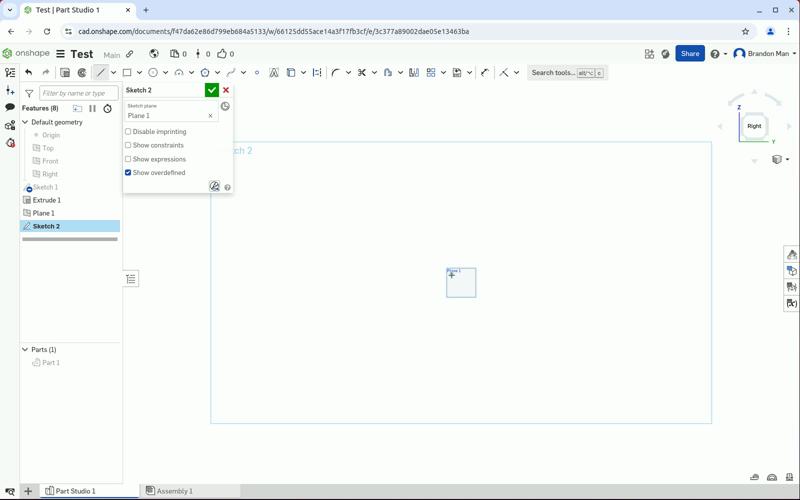
key_down(shift)
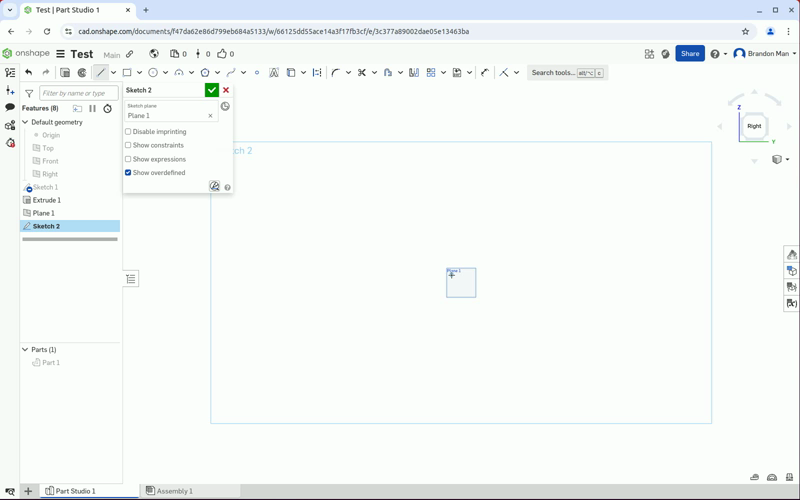
mouse_move(481, 274)
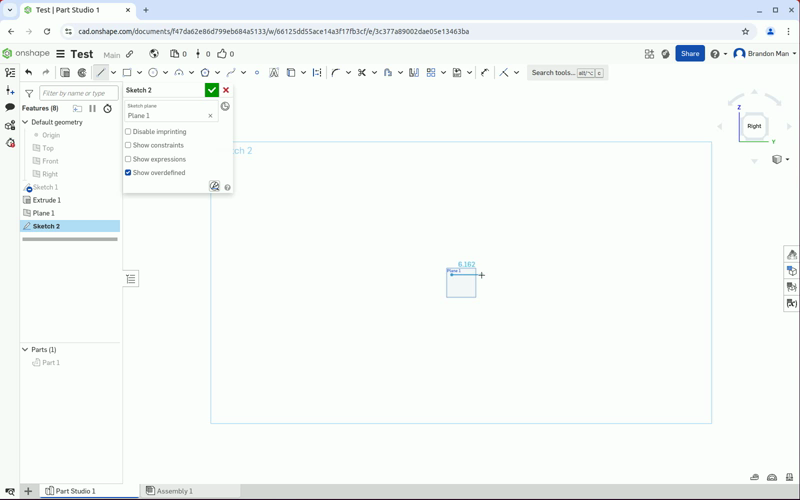
mouse_move(463, 288)
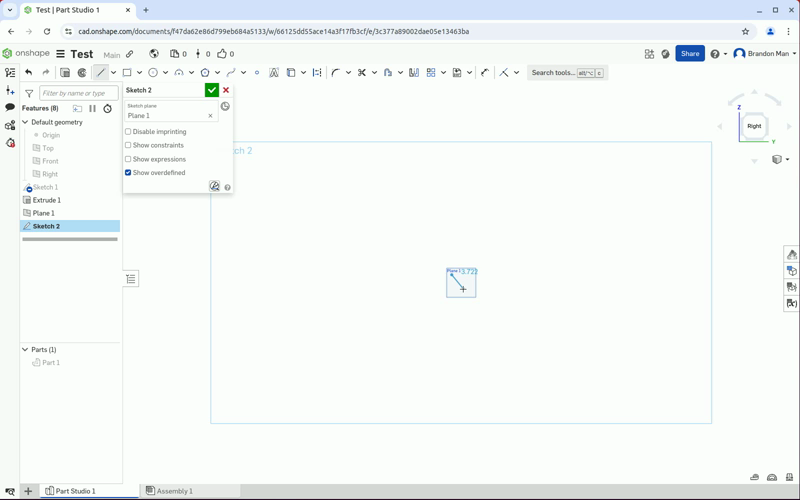
click(463, 288)
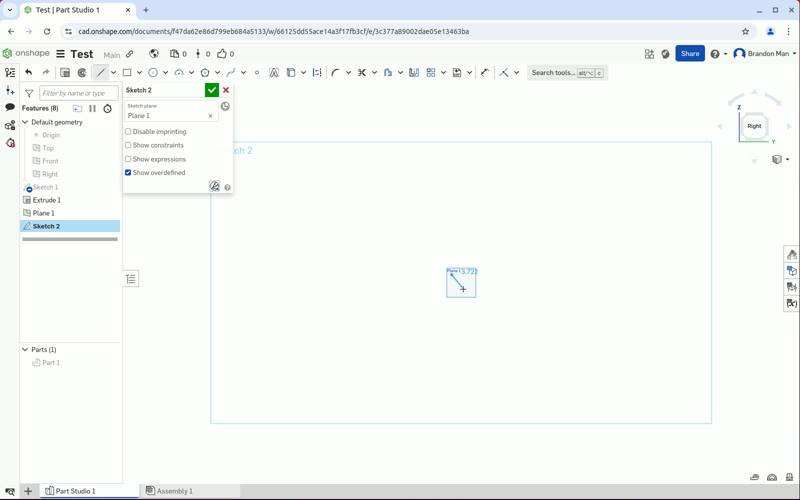
key_up(shift)
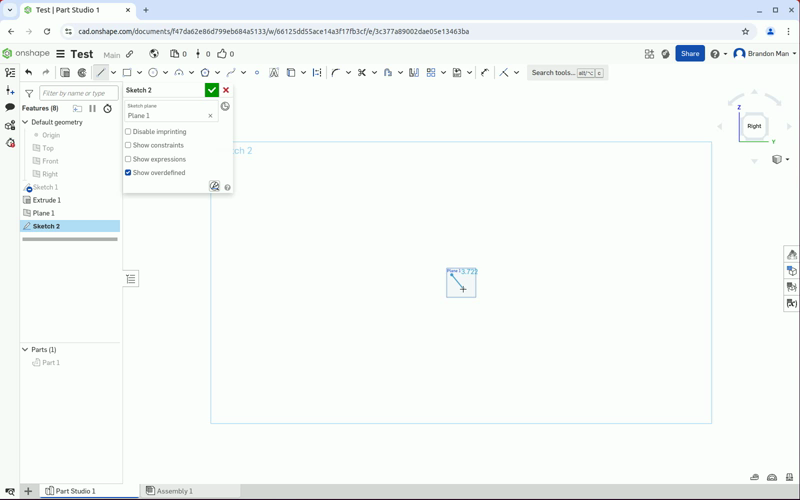
key_down(shift)
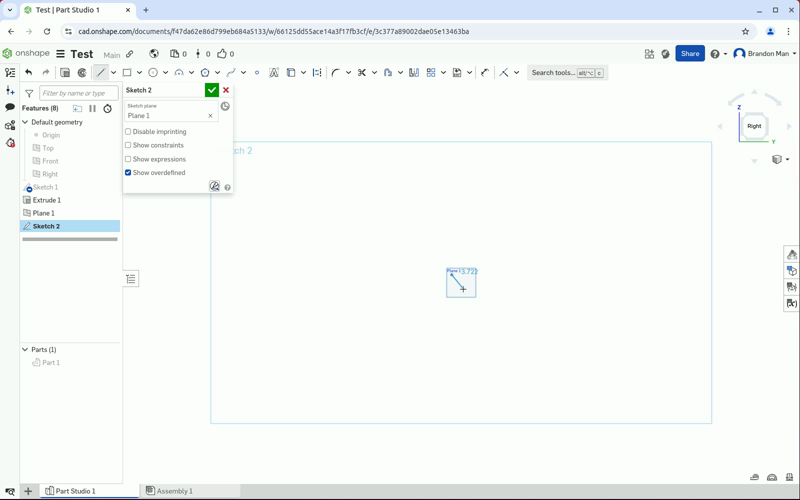
mouse_move(493, 288)
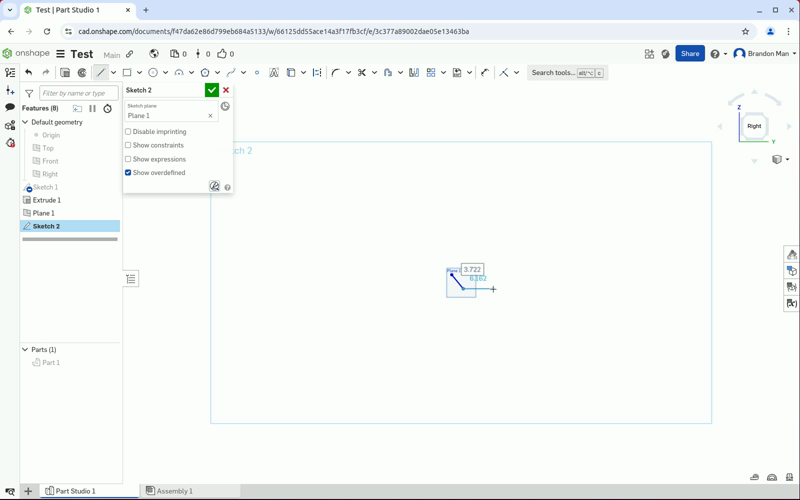
mouse_move(473, 274)
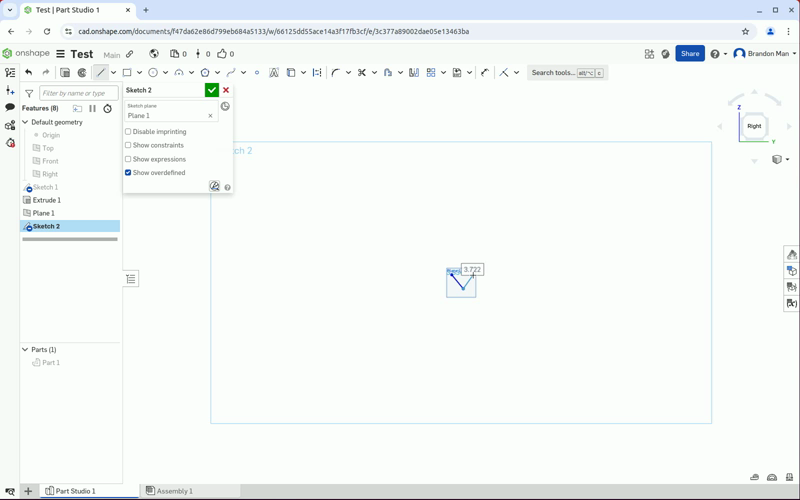
click(473, 274)
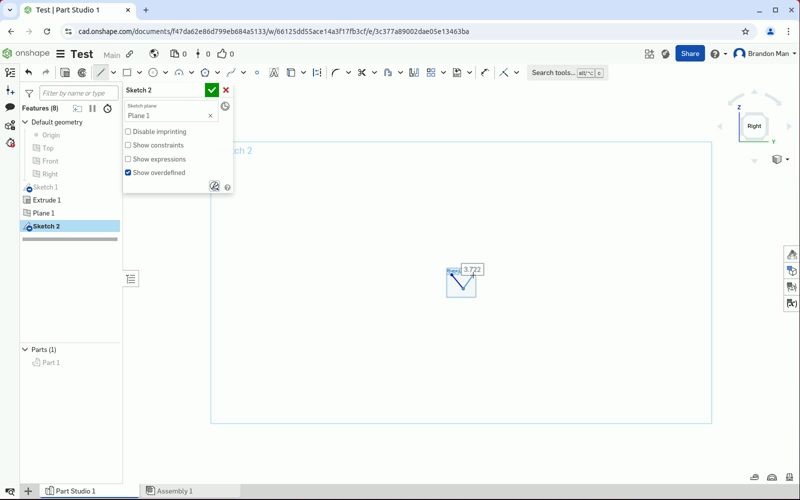
key_up(shift)
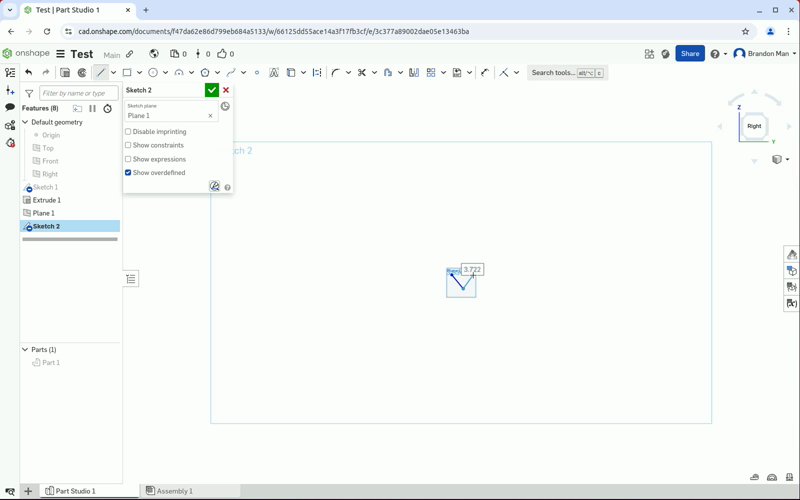
key_down(shift)
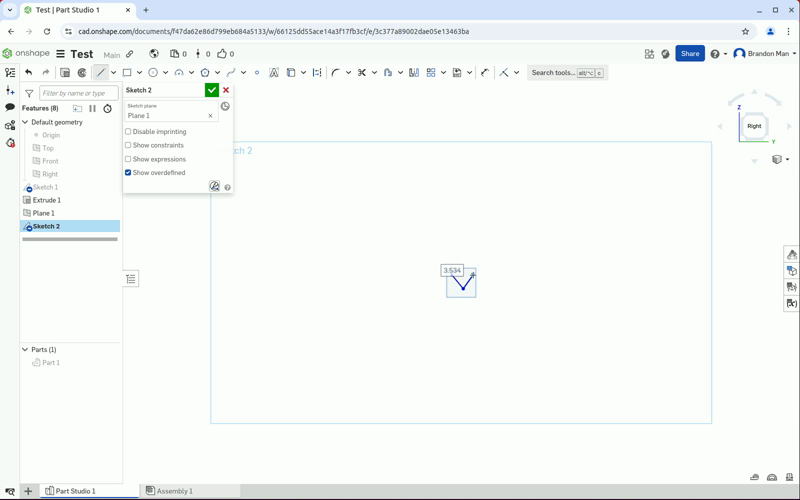
mouse_move(503, 274)
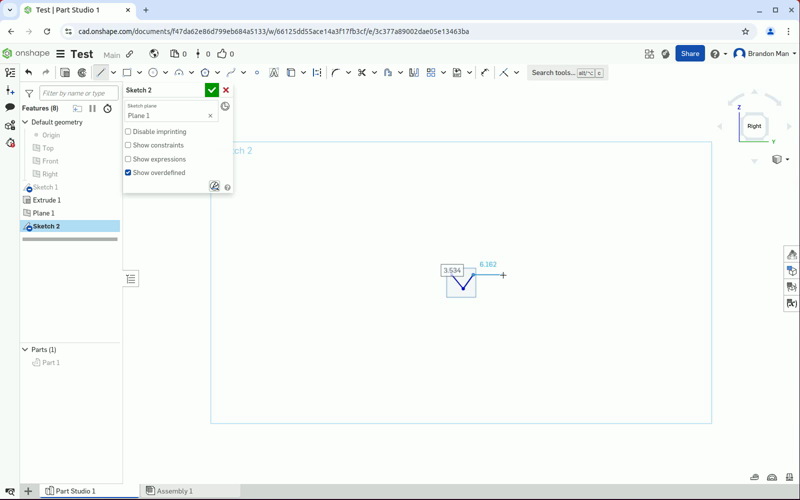
mouse_move(458, 257)
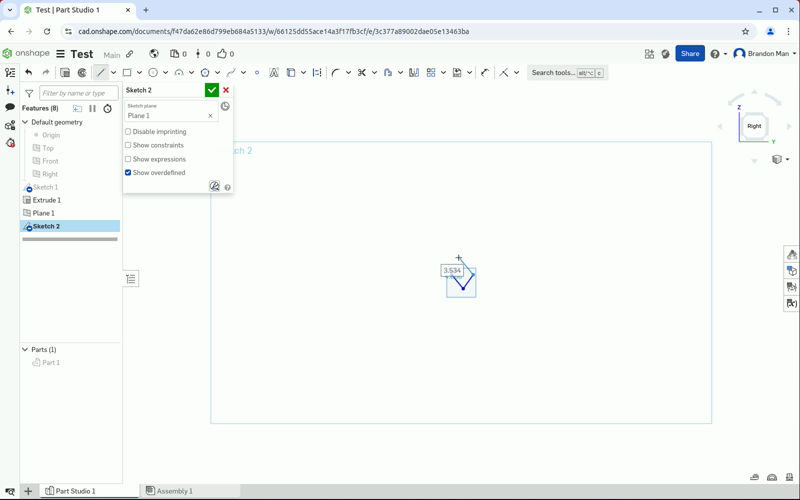
click(458, 257)
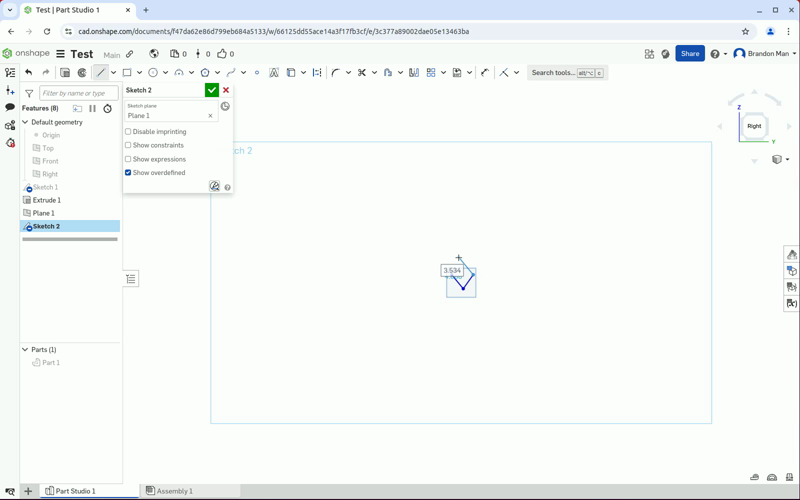
key_up(shift)
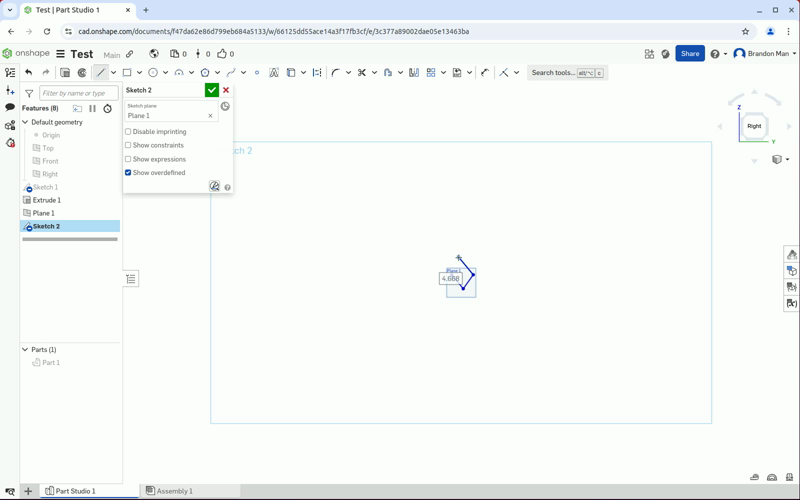
mouse_move(488, 257)
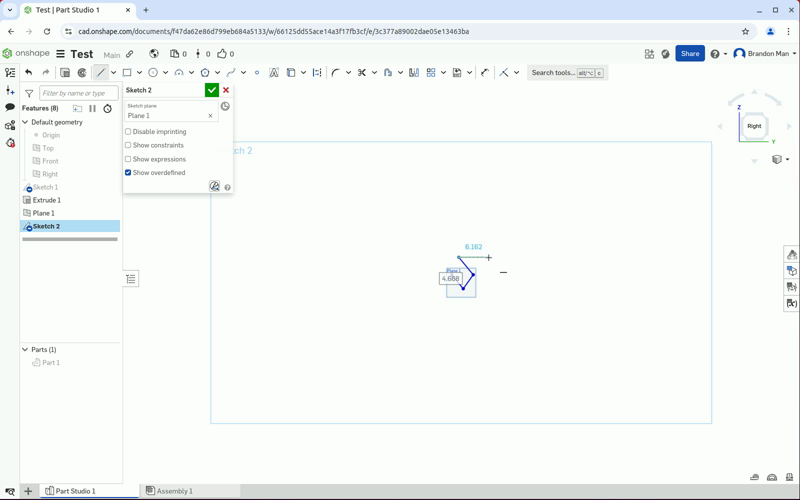
key_down(shift)
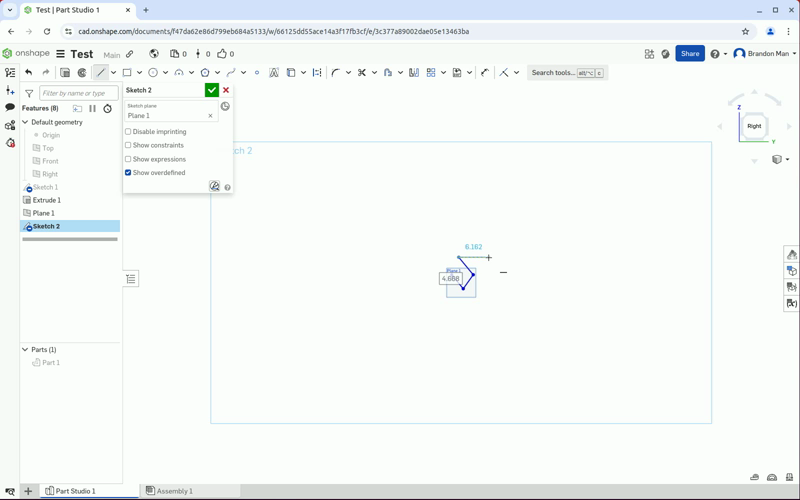
mouse_move(451, 274)
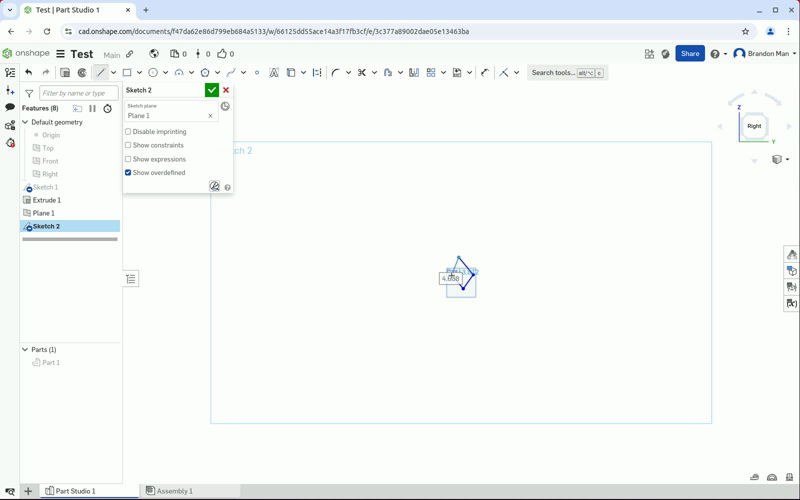
key_up(shift)
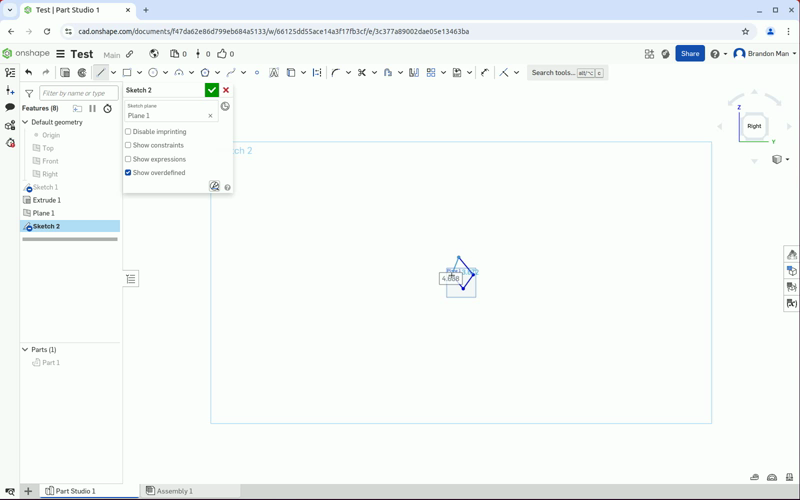
click(451, 274)
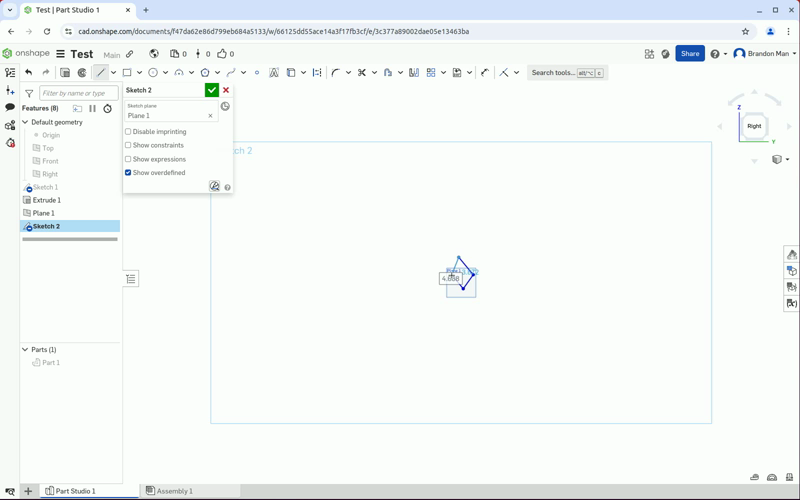
key(esc)
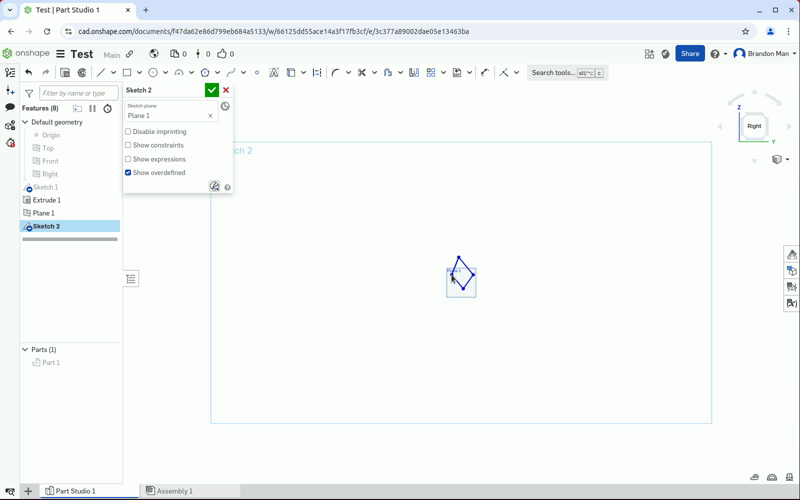
mouse_move(460, 265)
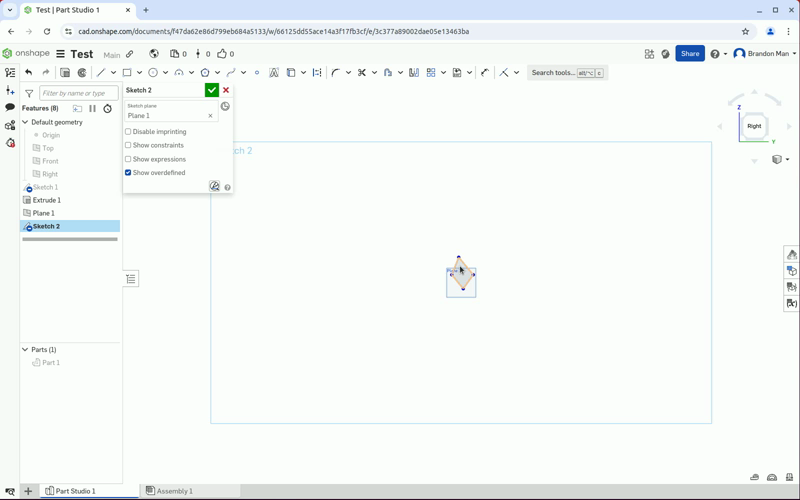
scroll(6)
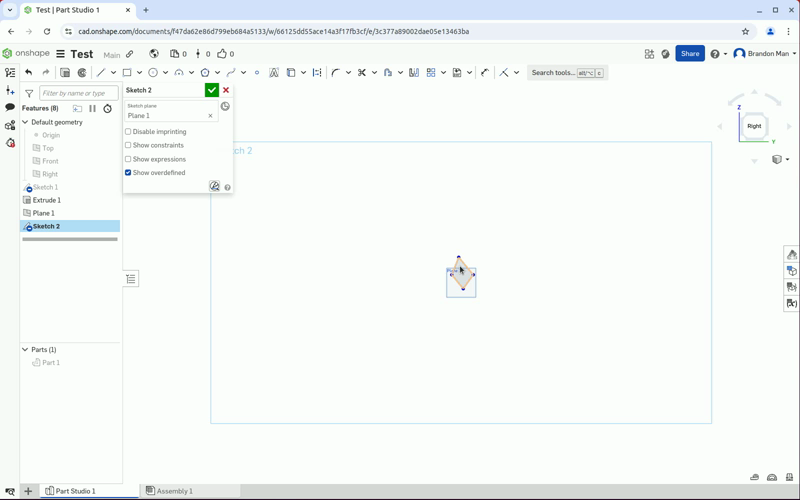
scroll(6)
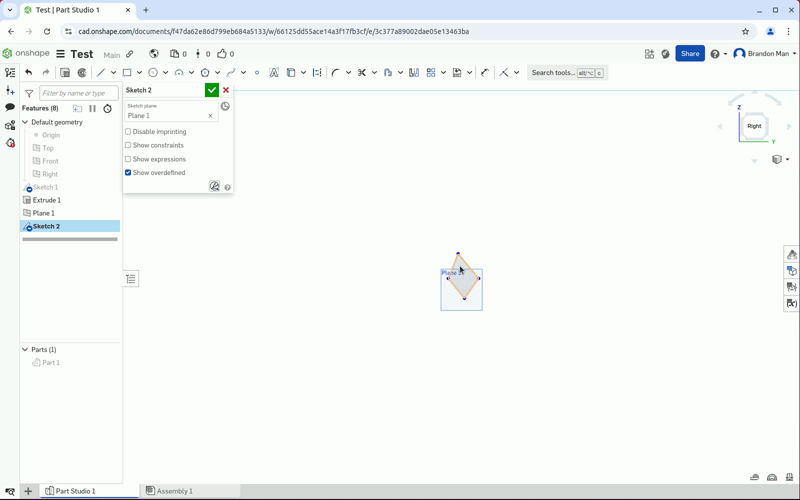
scroll(6)
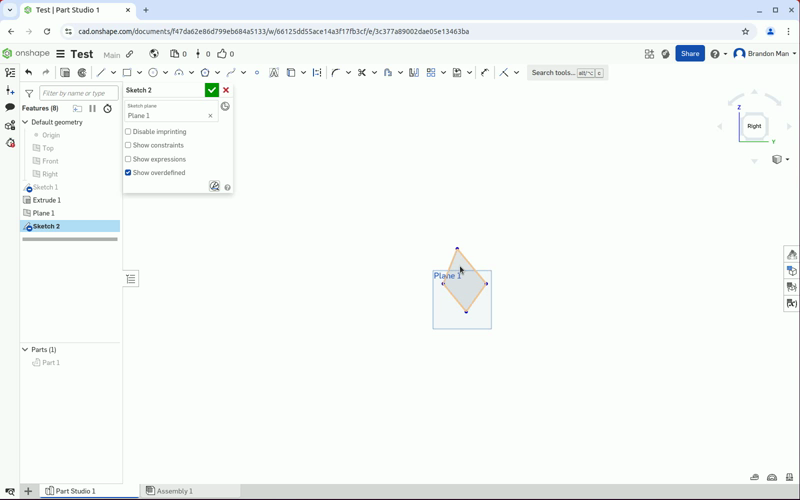
scroll(6)
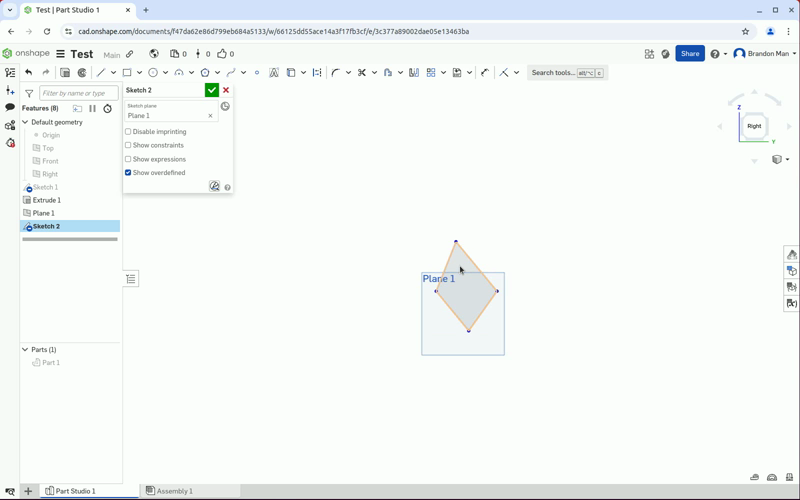
scroll(6)
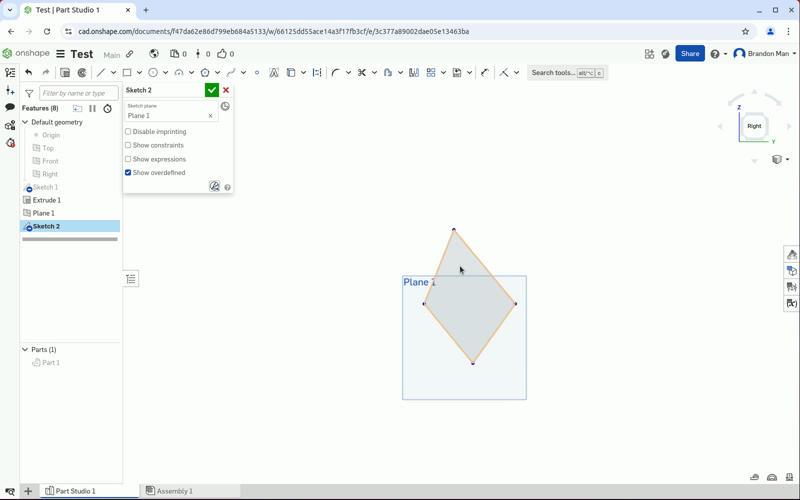
scroll(6)
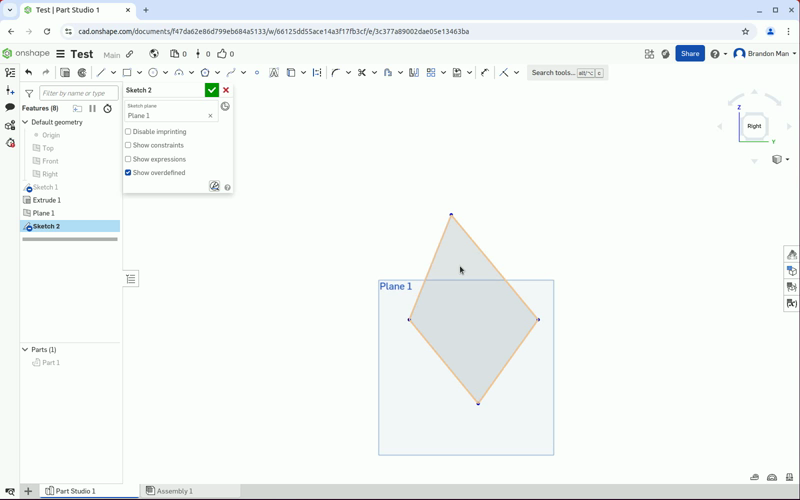
scroll(6)
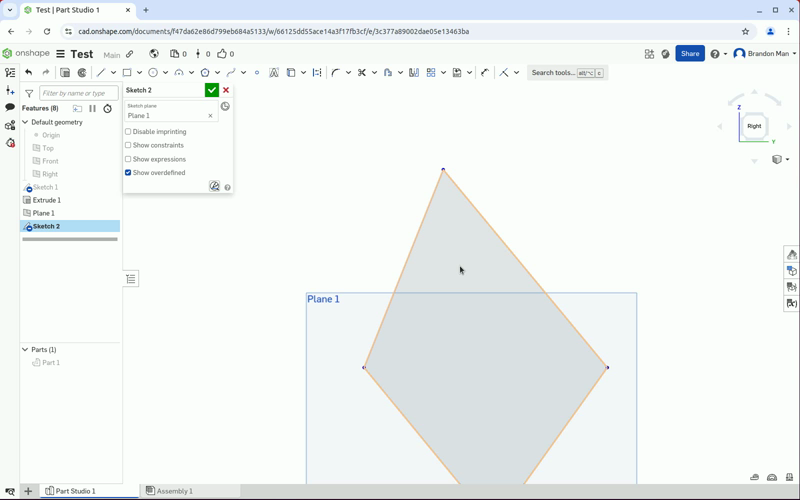
click(460, 265)
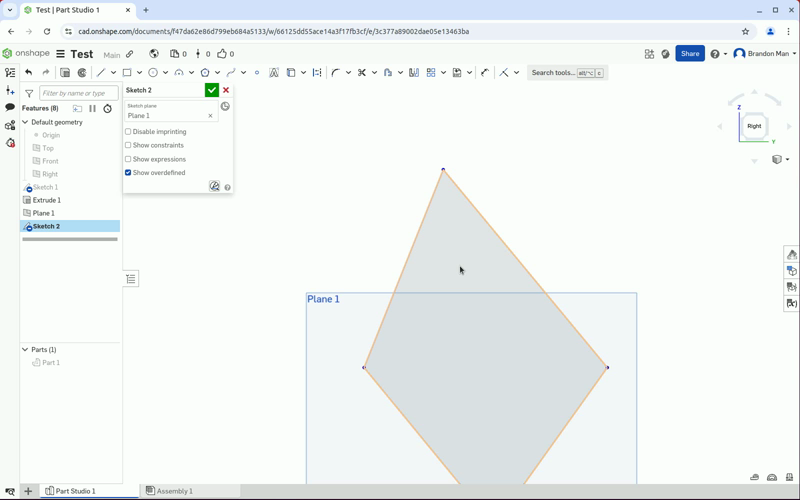
scroll(-6)
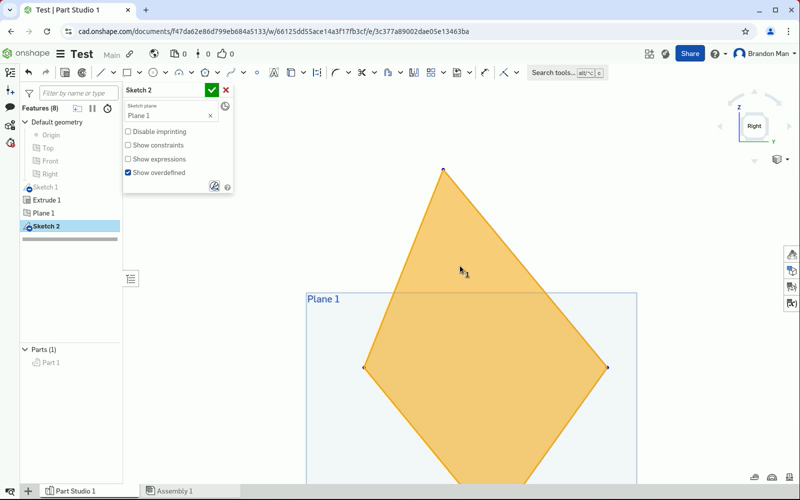
scroll(-6)
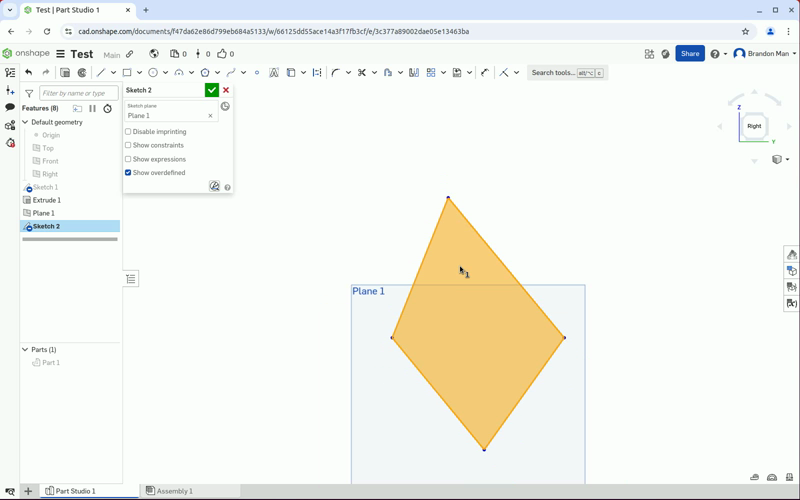
scroll(-6)
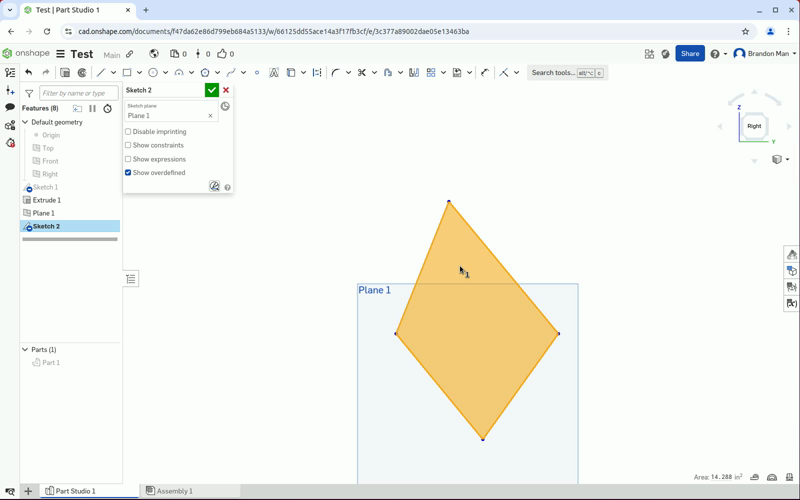
scroll(-6)
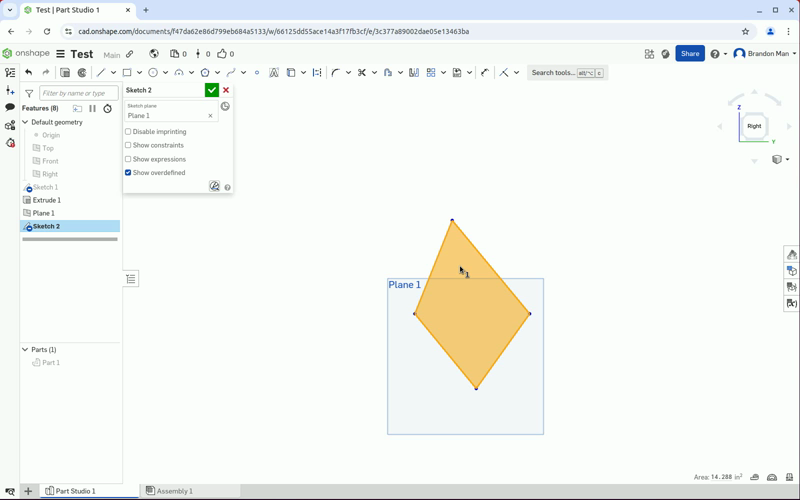
scroll(-6)
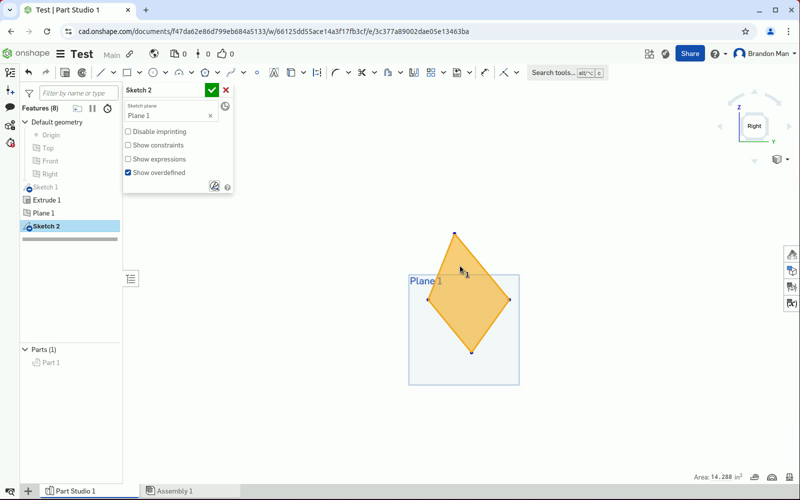
scroll(-6)
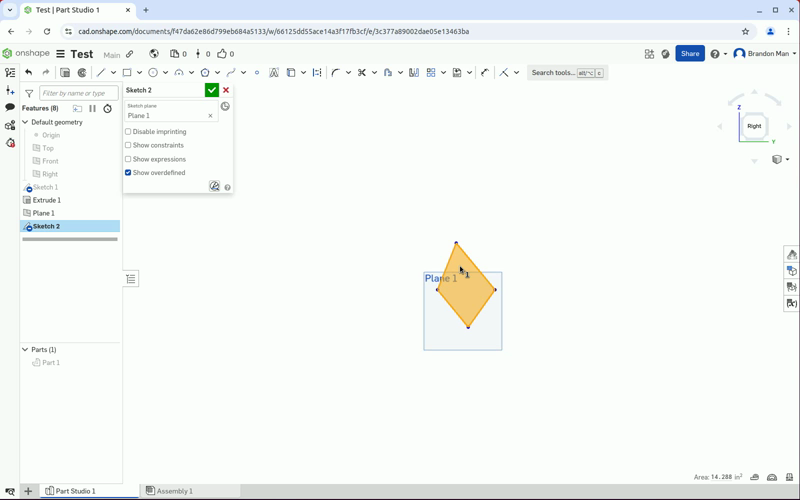
scroll(-6)
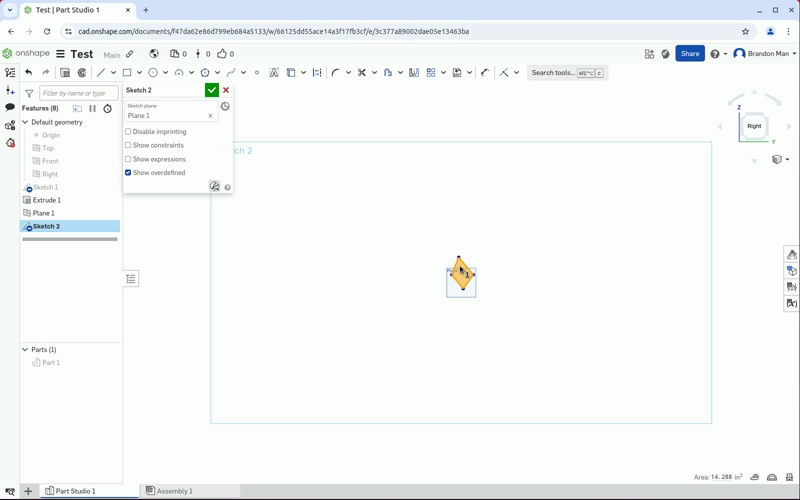
mouse_move(73, 352)
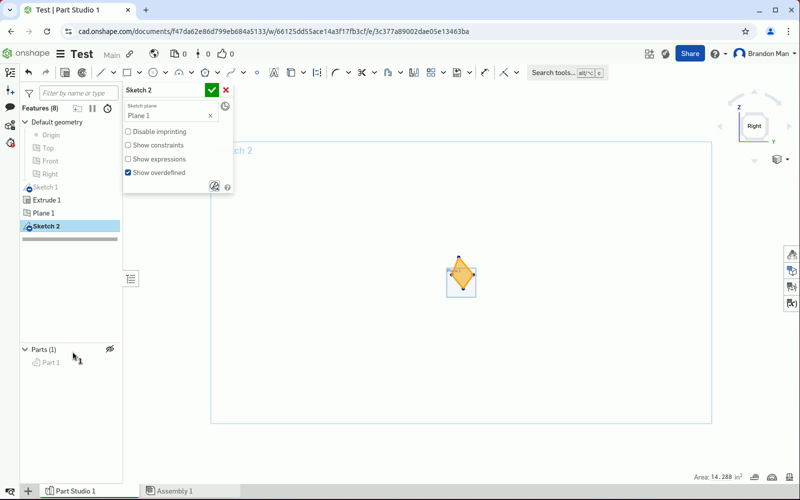
key(shift+y)
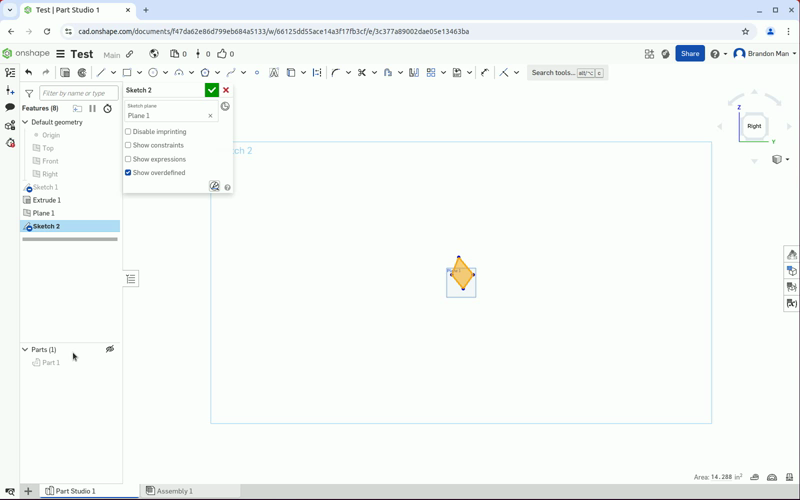
key(shift+e)
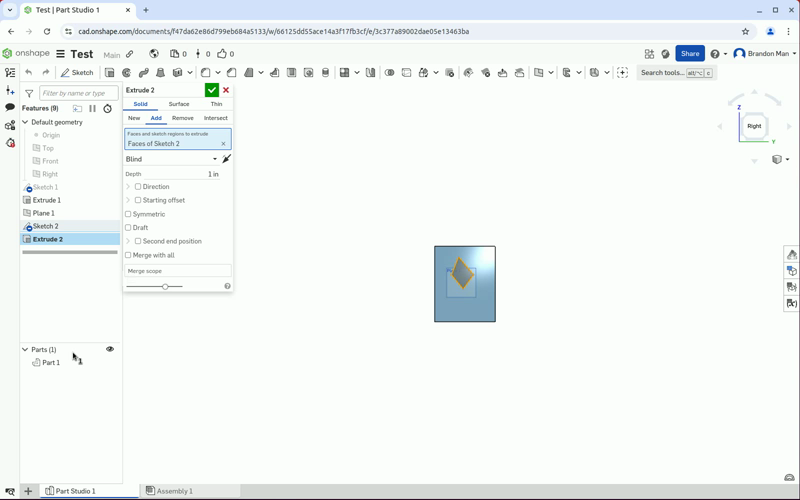
mouse_move(143, 106)
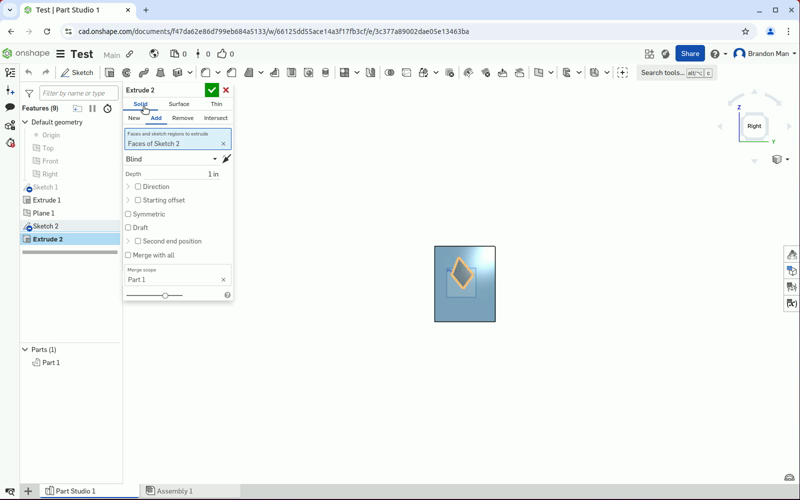
click(143, 106)
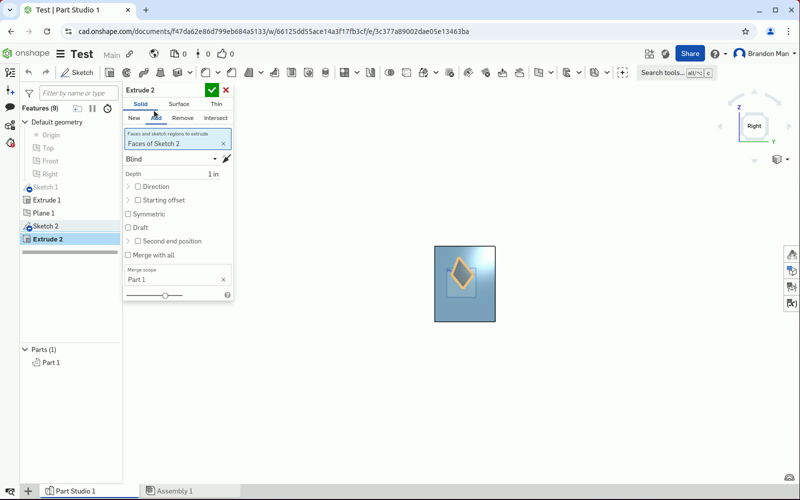
mouse_move(186, 120)
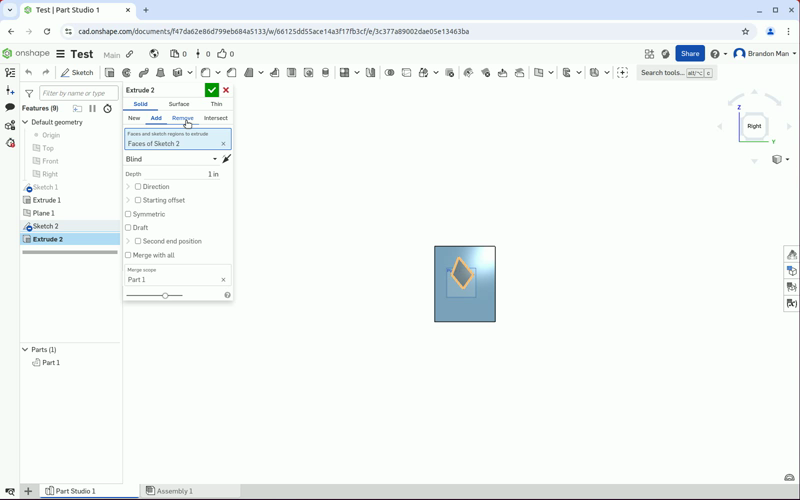
click(186, 120)
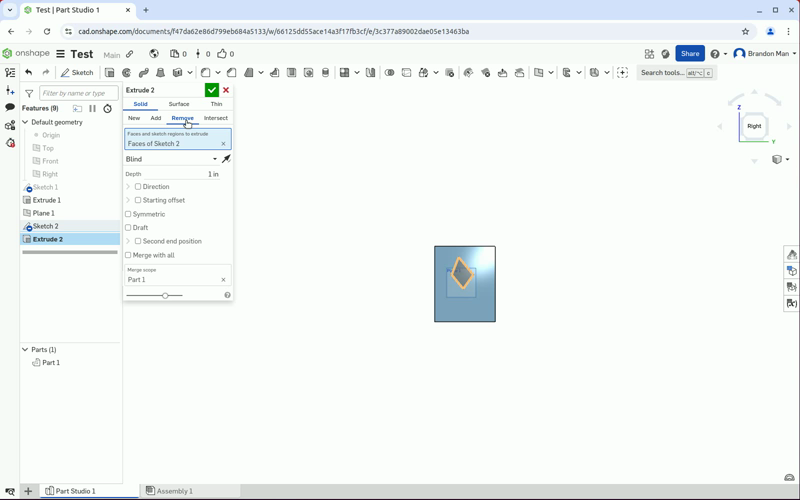
key(tab, 4)
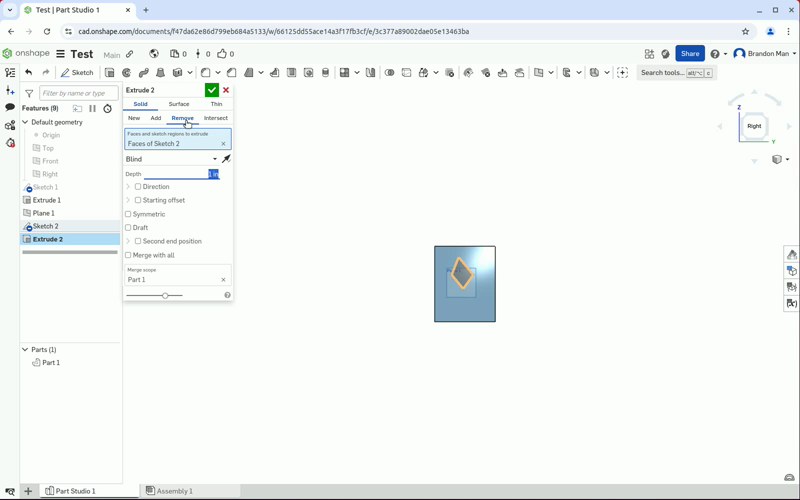
text(2.648)
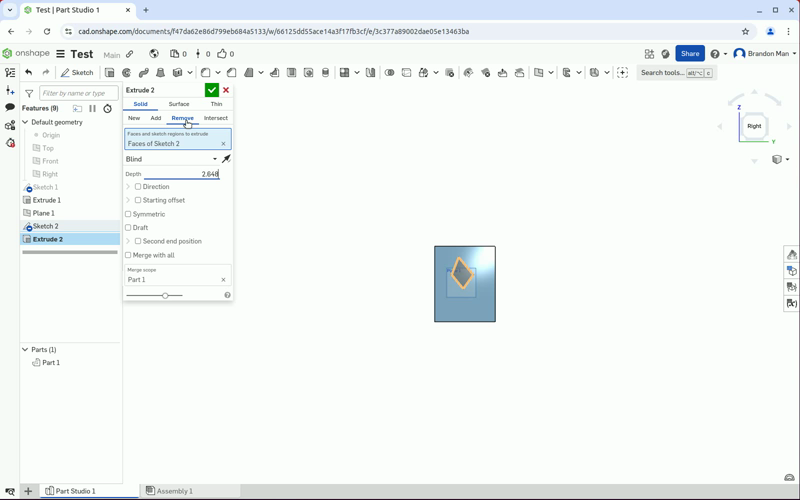
key(tab, 6)
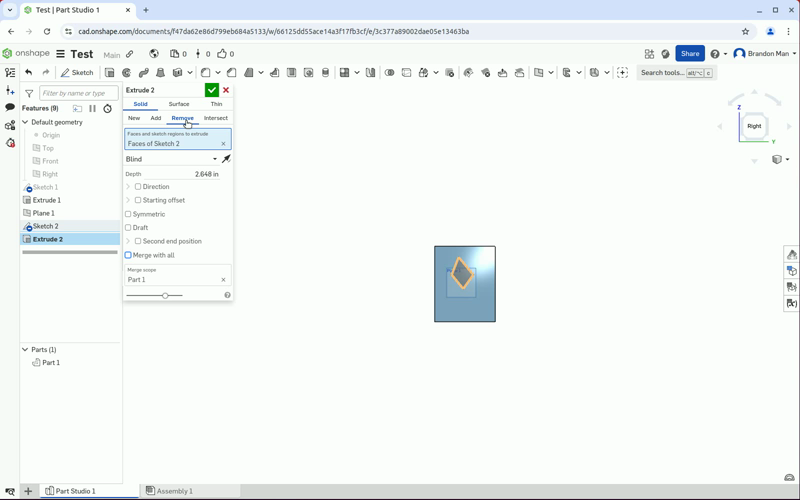
key(space)
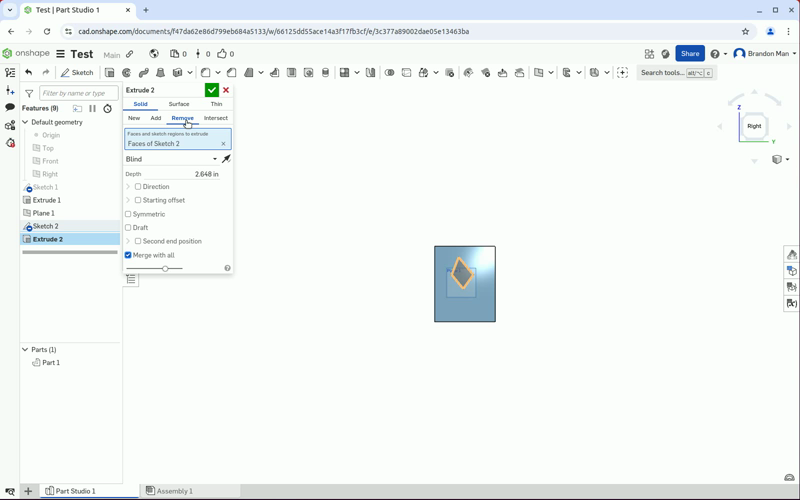
key(enter)
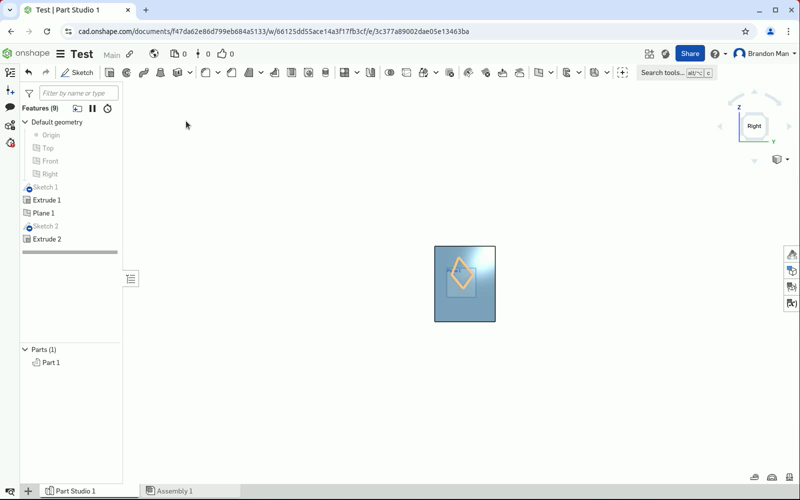
key(shift+h)
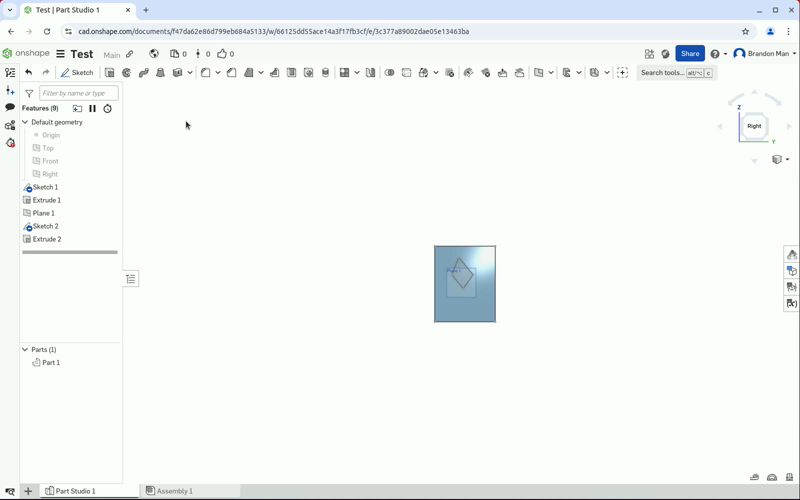
key(shift+h)
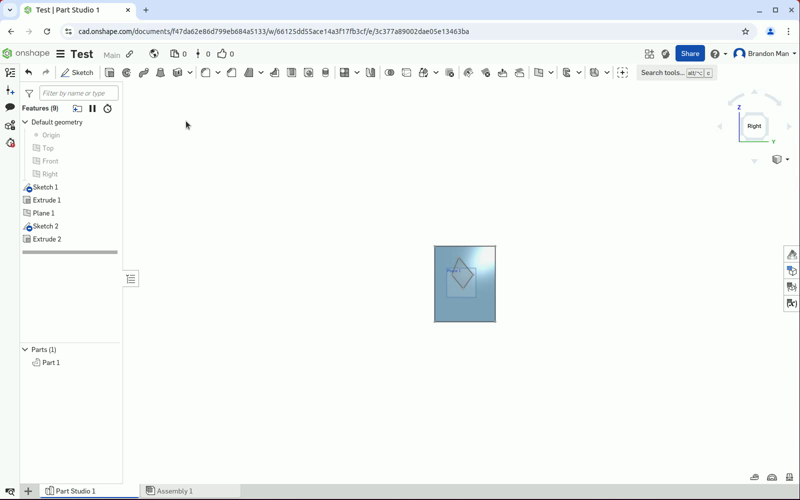
key(shift+7)
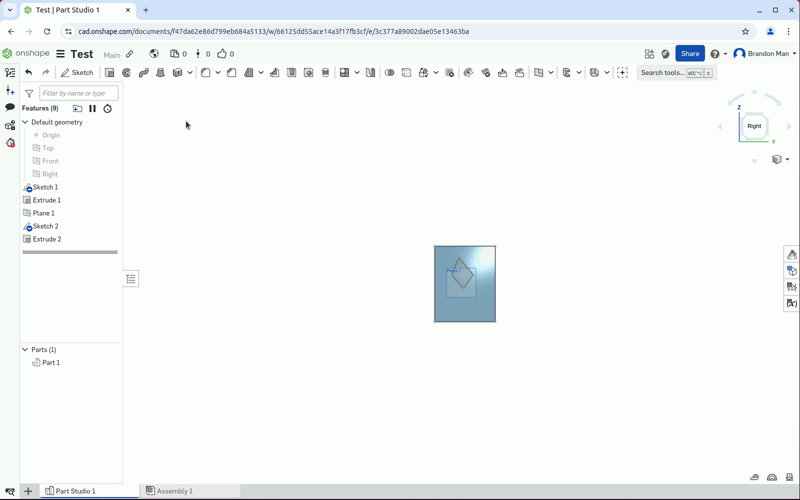
key(right, 2)
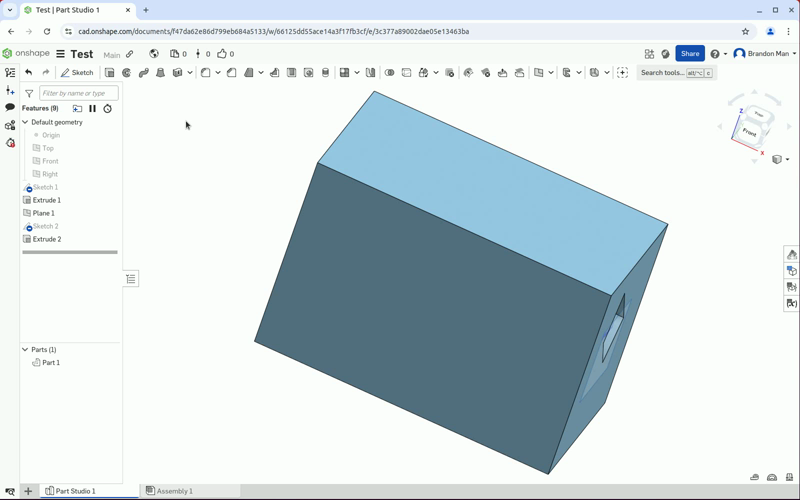
key(down, 2)
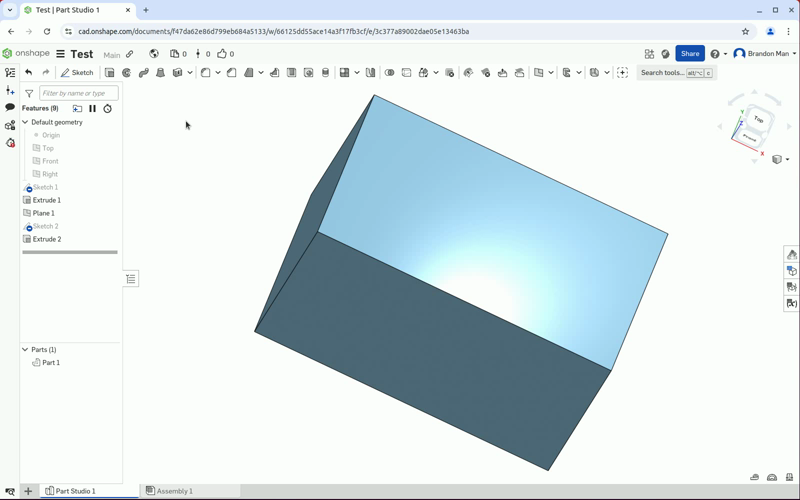
key(up, 2)
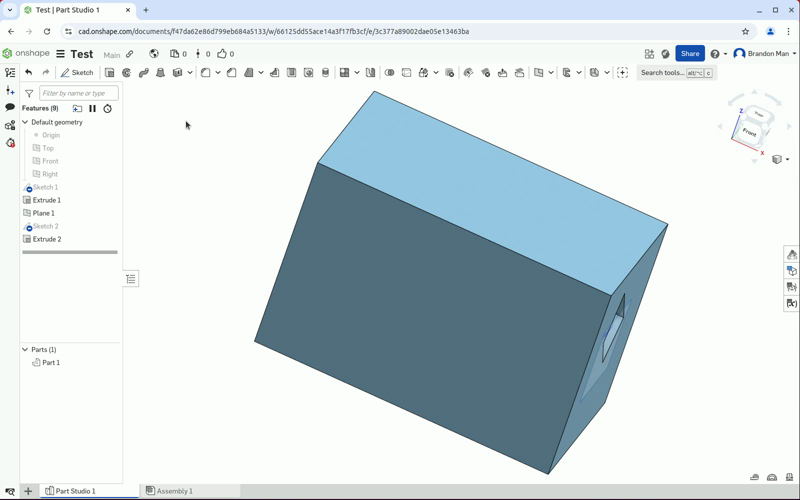
key(left, 2)
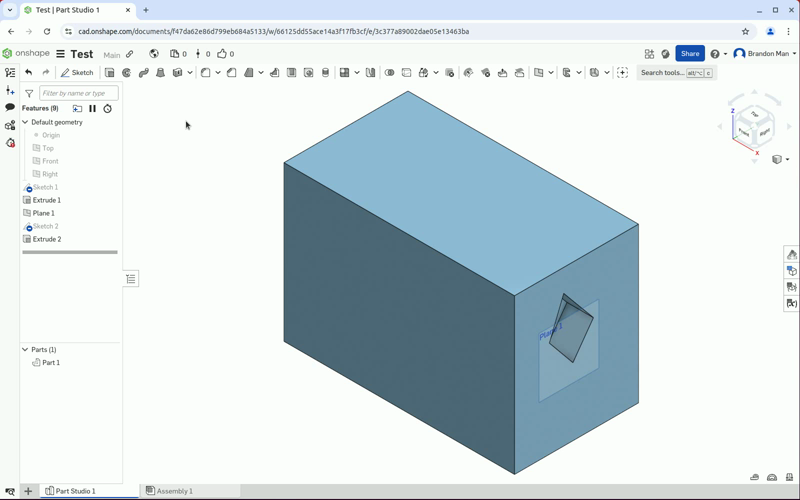
mouse_move(73, 189)
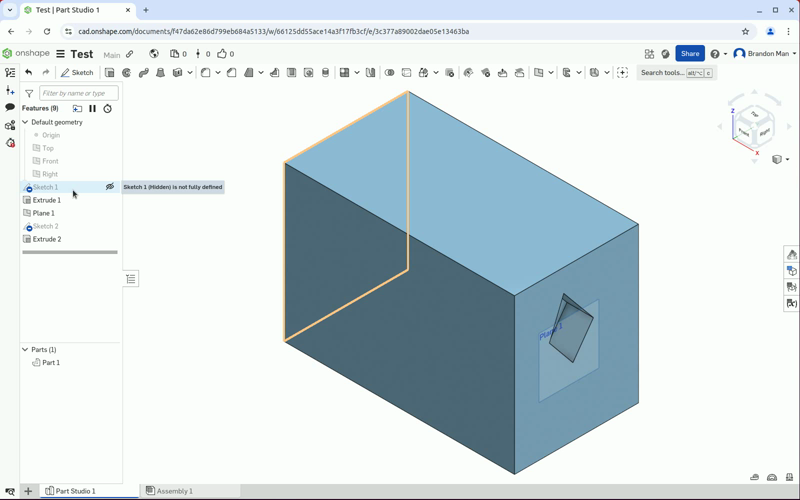
click(73, 189)